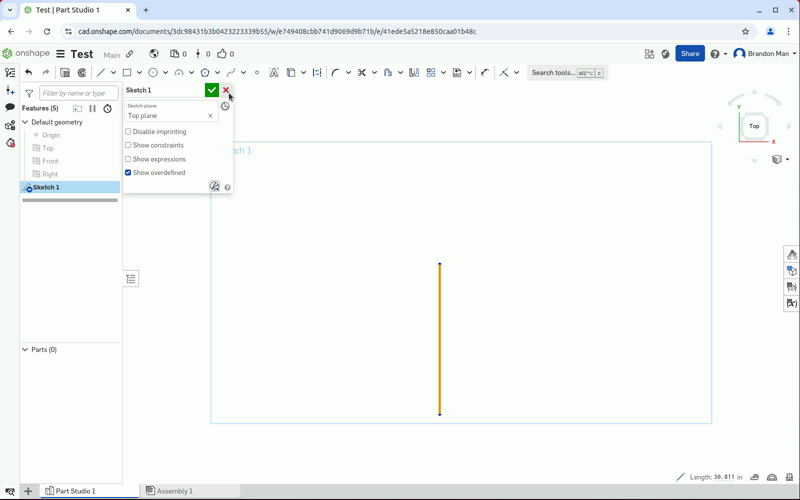
key(shift+h)
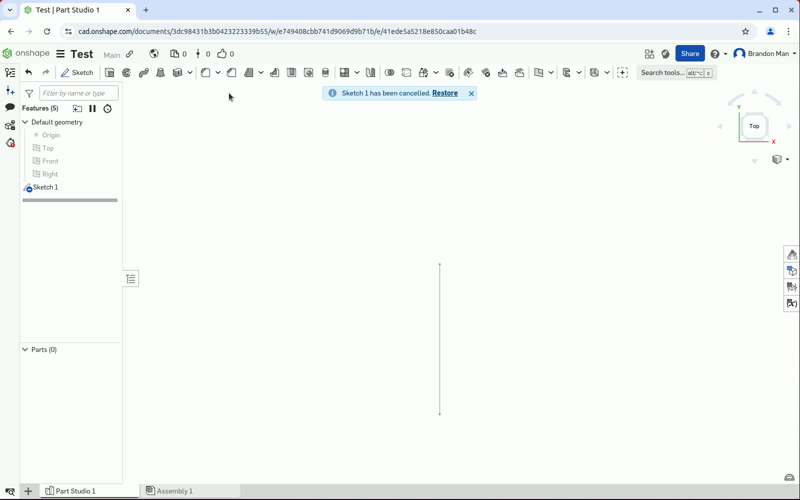
key(shift+s)
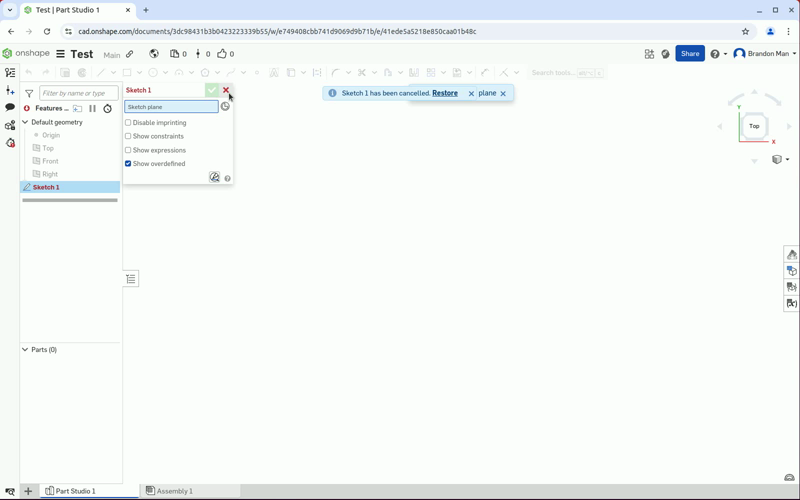
mouse_move(73, 150)
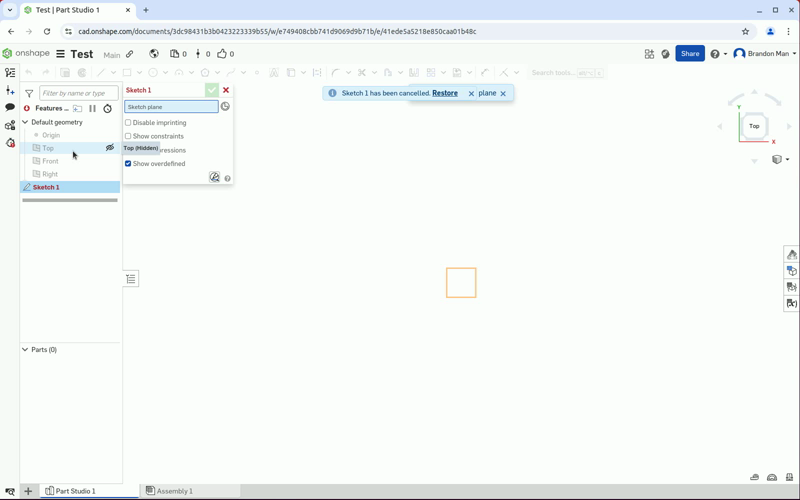
click(73, 150)
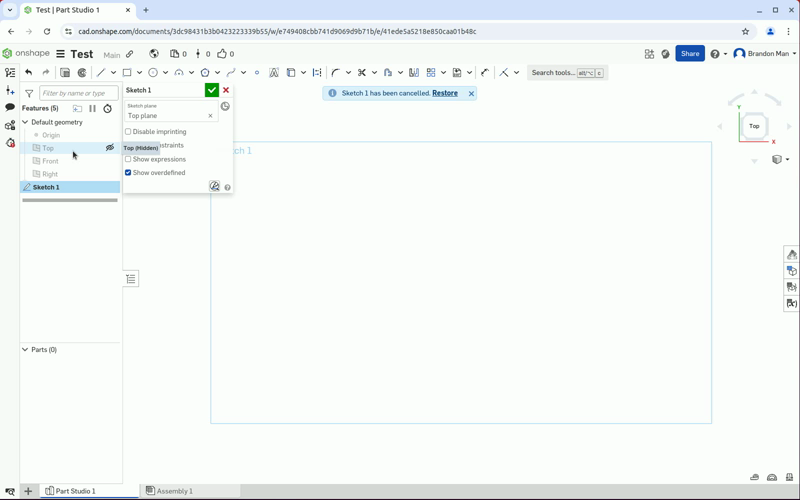
mouse_move(73, 352)
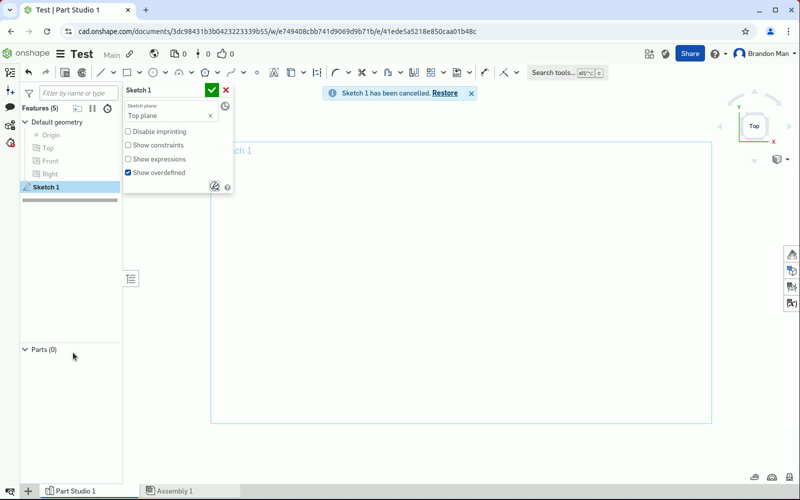
key(y)
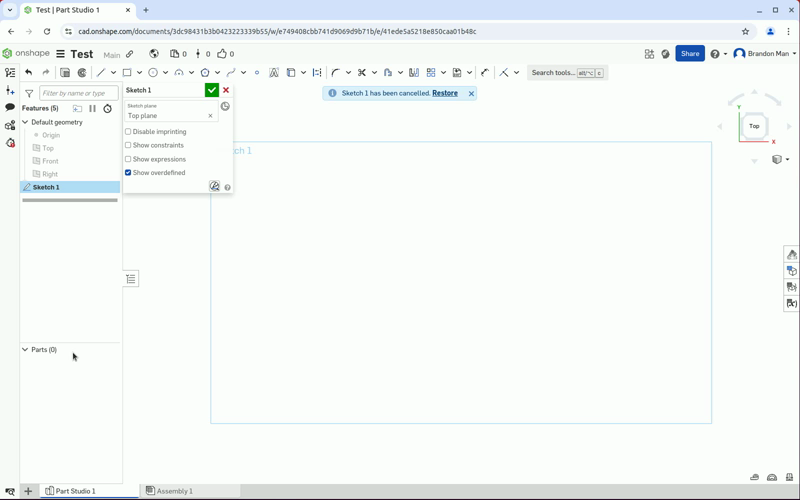
key(l)
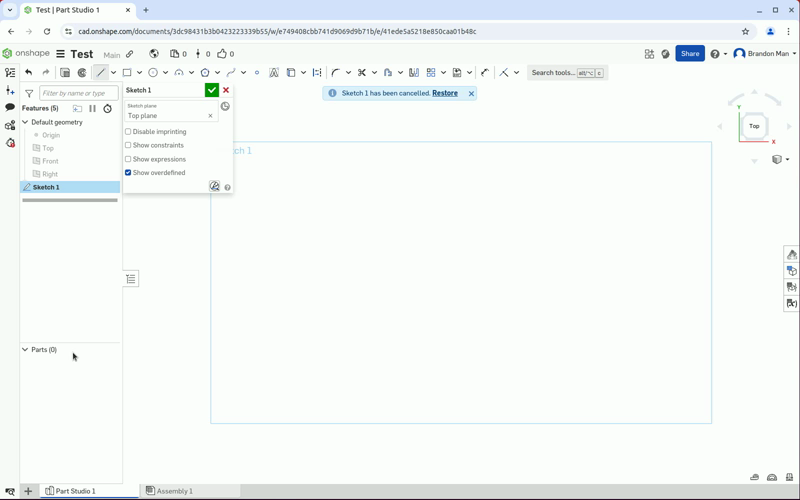
key_down(shift)
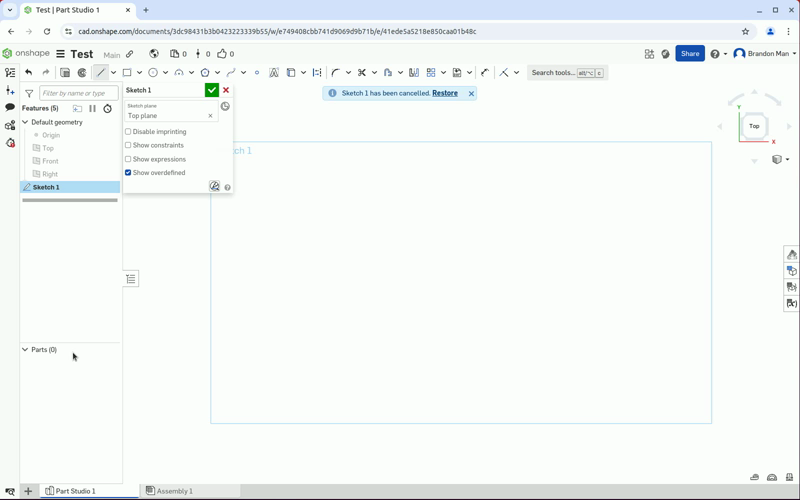
mouse_move(348, 282)
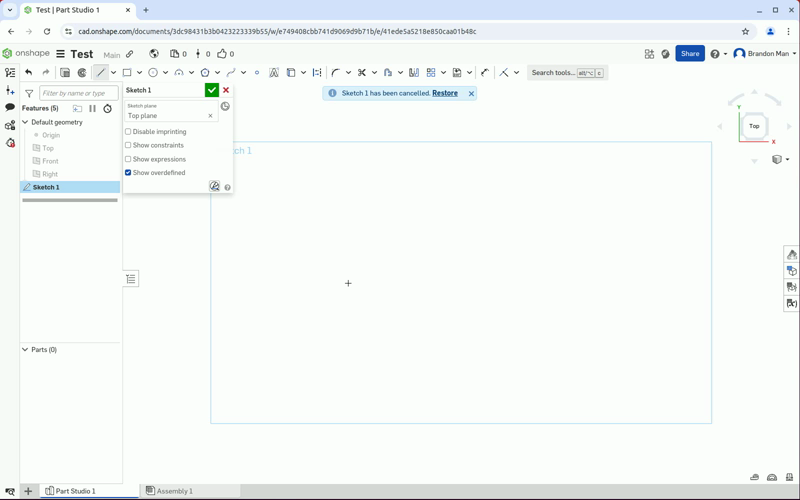
click(348, 282)
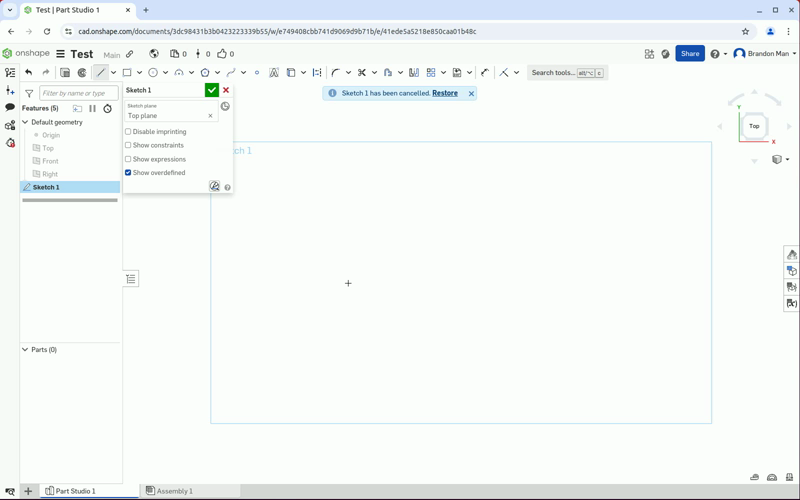
key_up(shift)
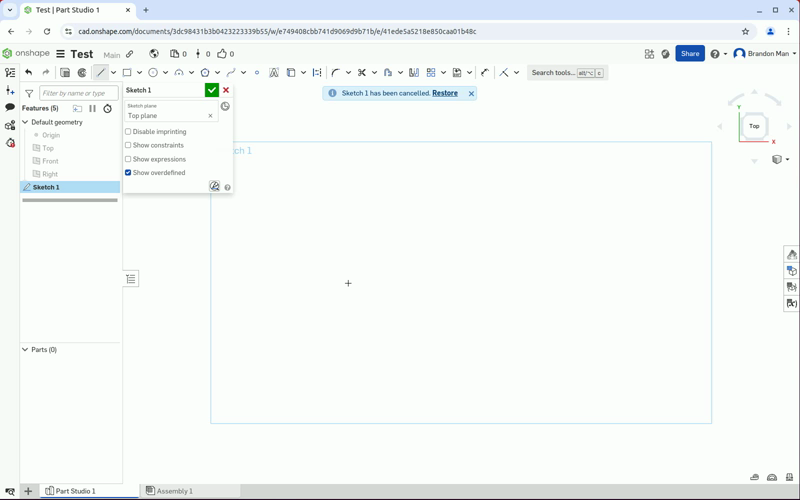
key_down(shift)
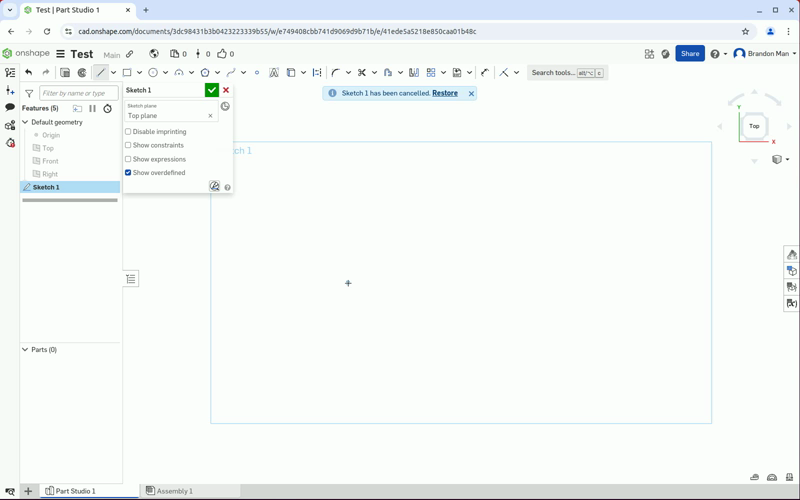
mouse_move(572, 282)
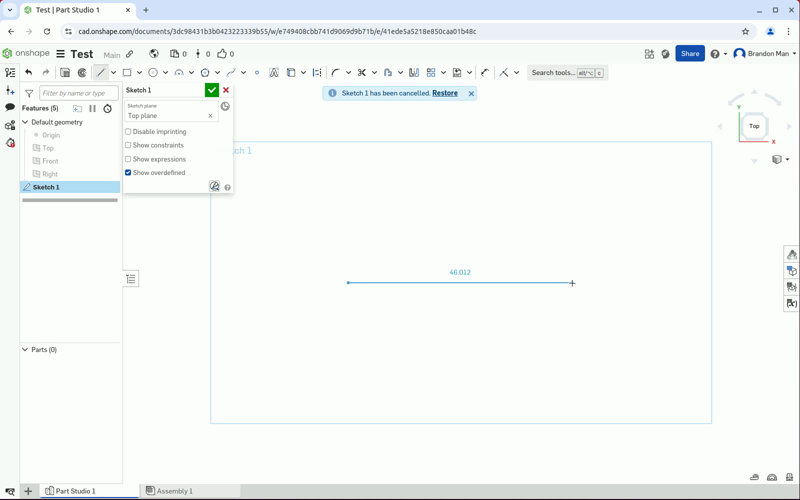
click(572, 282)
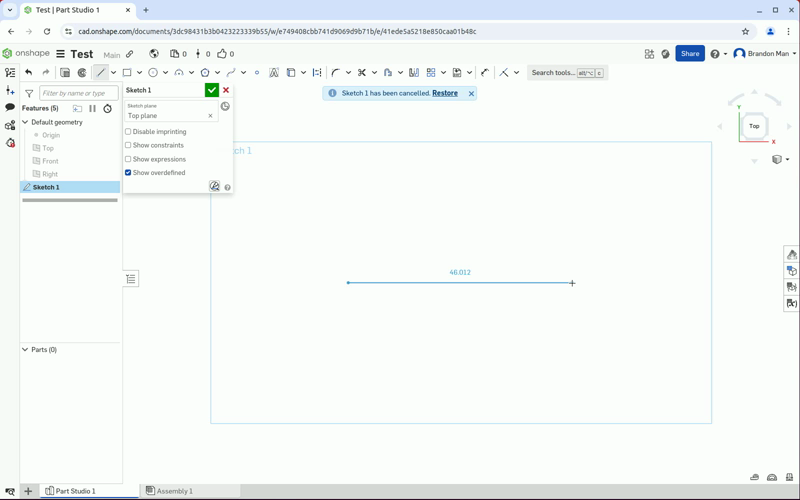
key_up(shift)
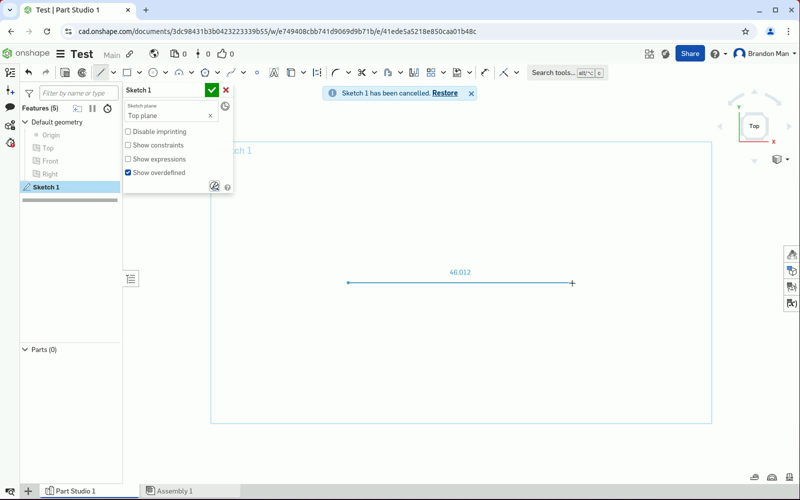
key(esc)
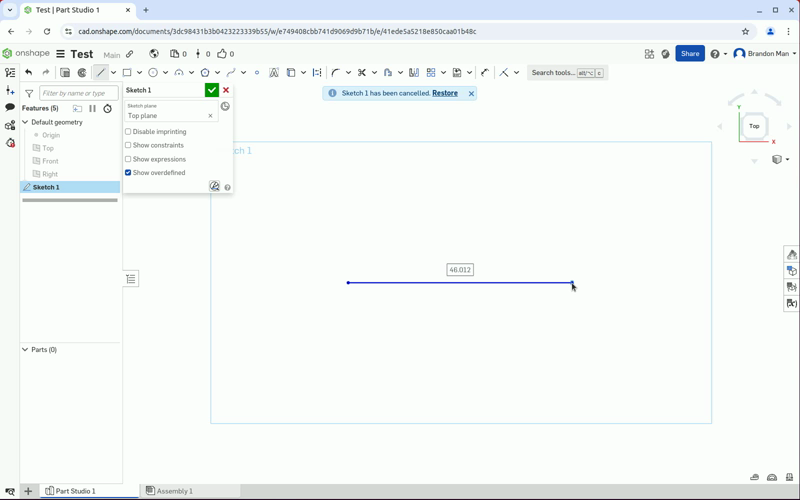
key(a)
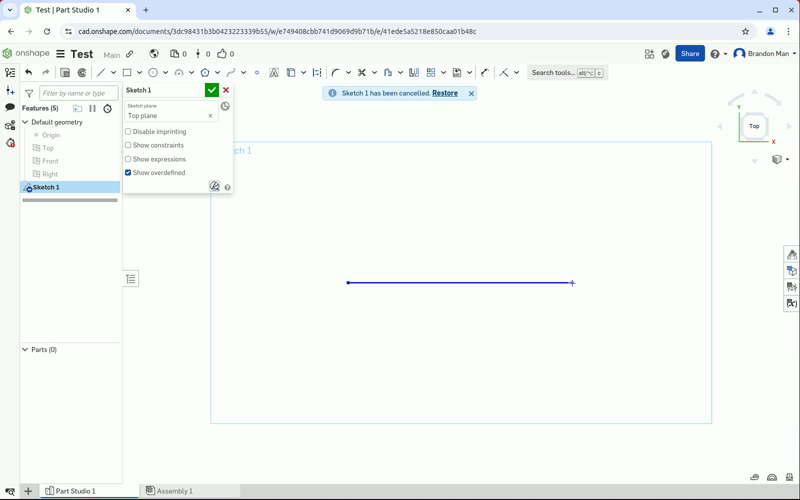
mouse_move(572, 282)
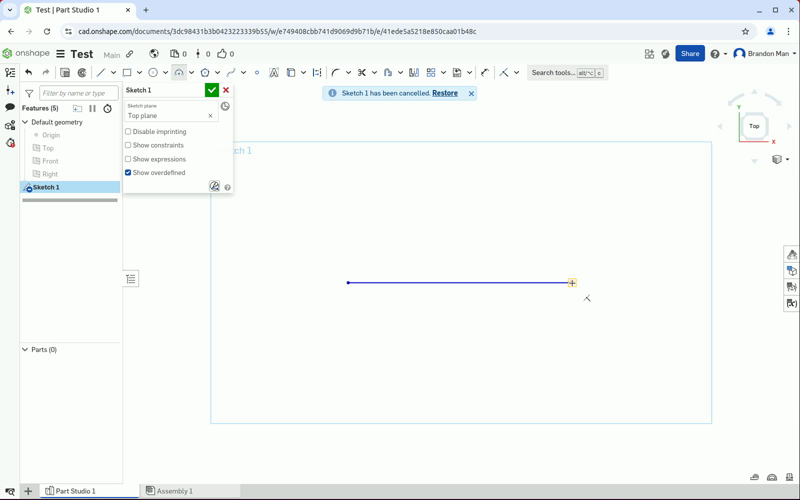
click(572, 282)
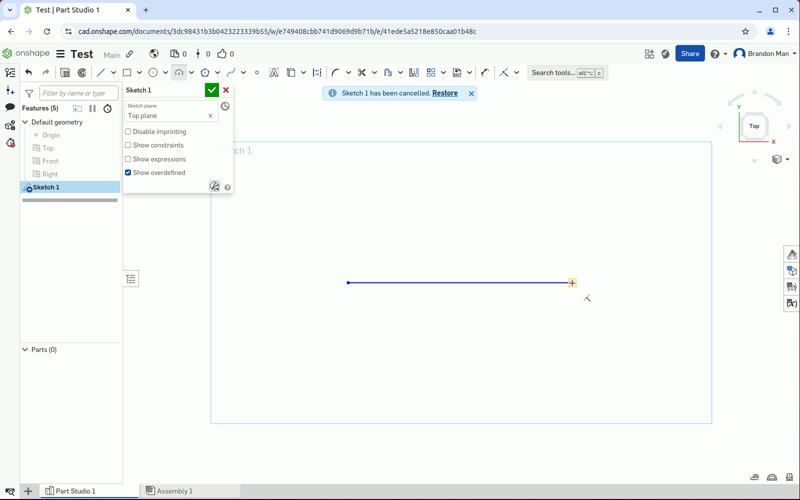
mouse_move(348, 282)
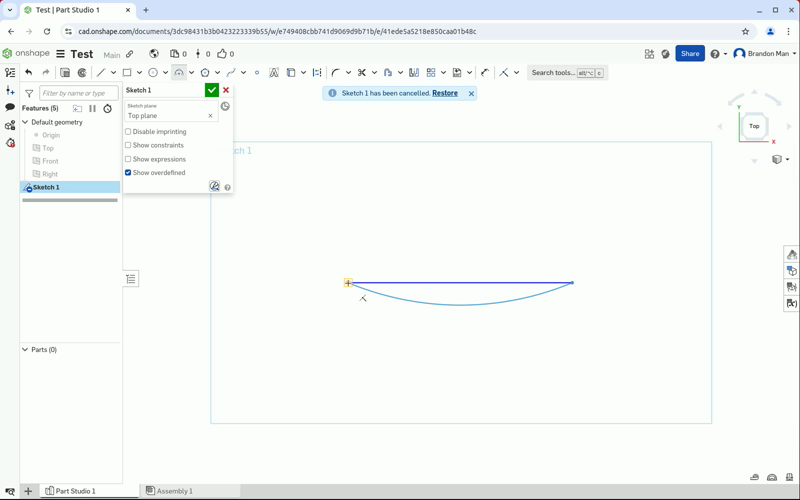
click(348, 282)
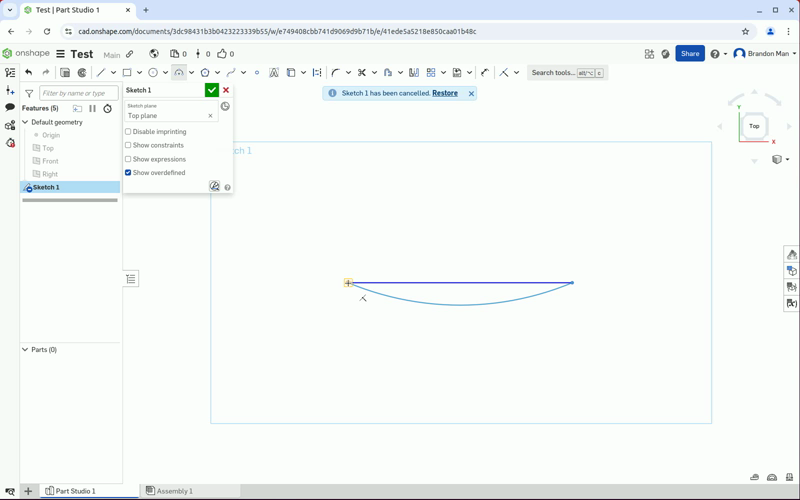
key_down(shift)
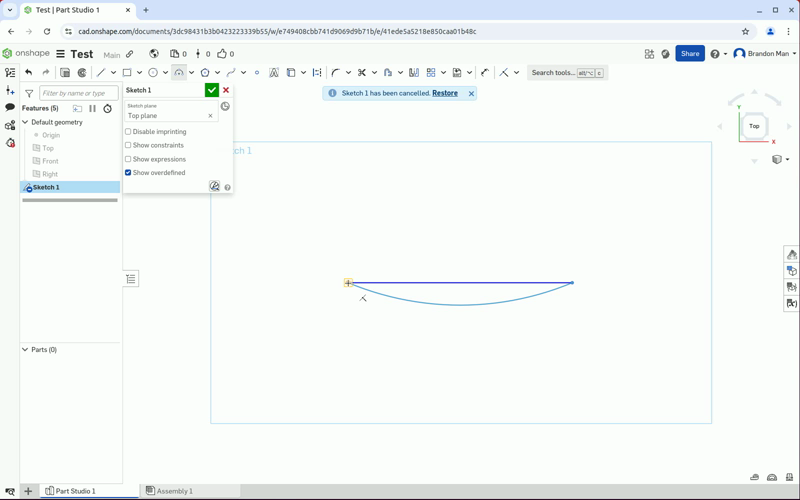
mouse_move(460, 170)
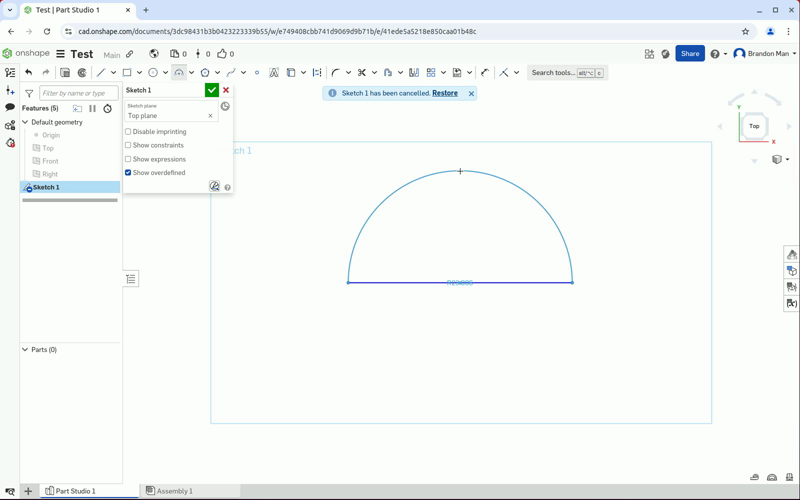
click(460, 170)
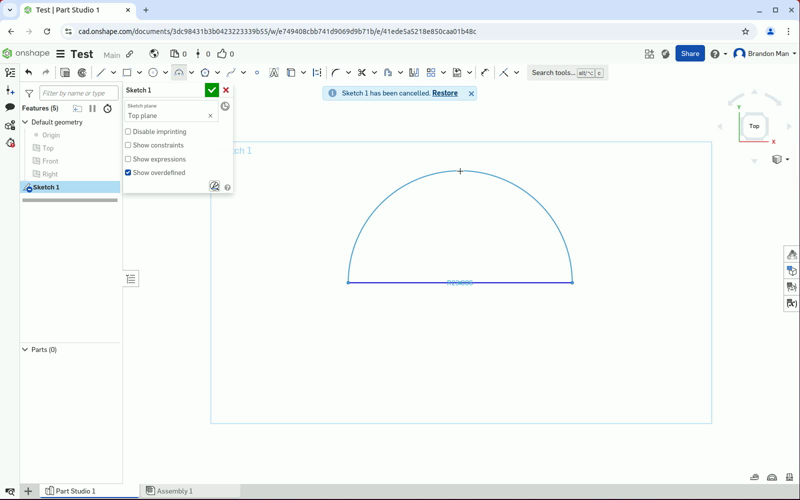
key_up(shift)
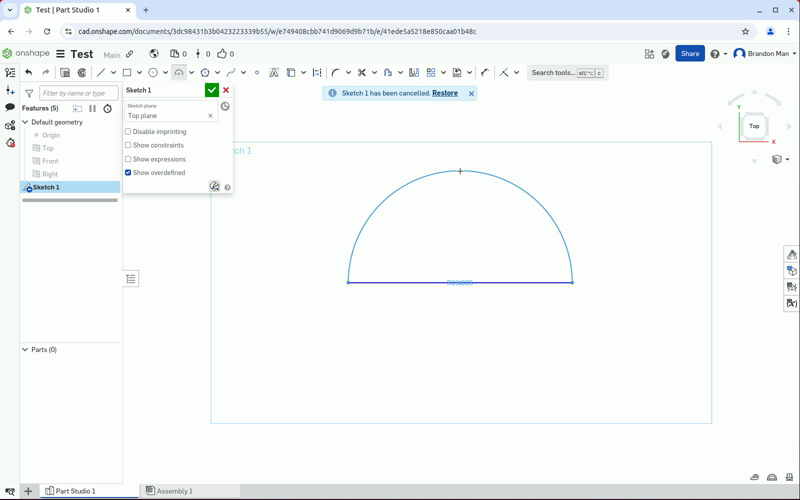
key(esc)
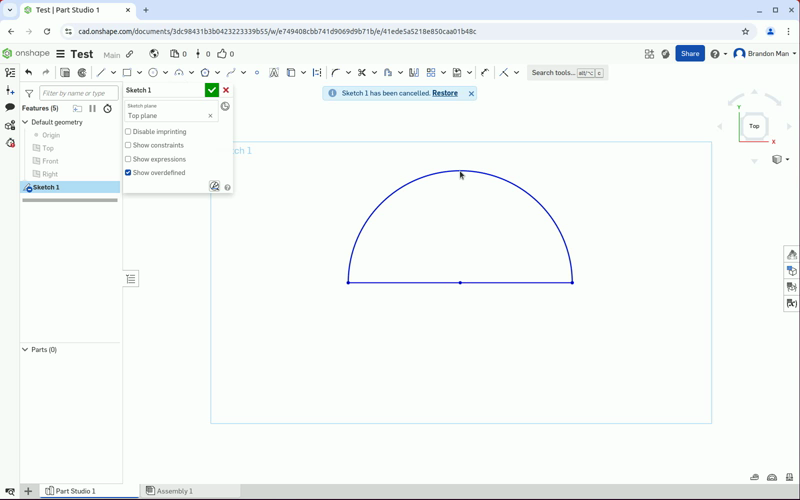
mouse_move(518, 215)
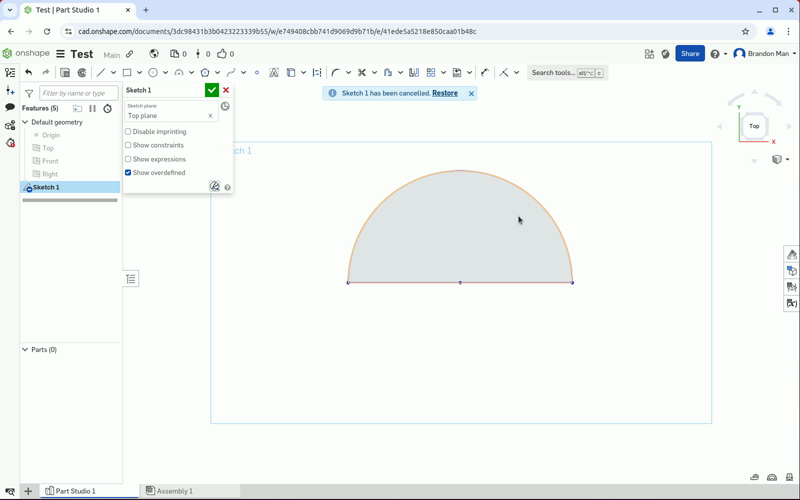
click(518, 215)
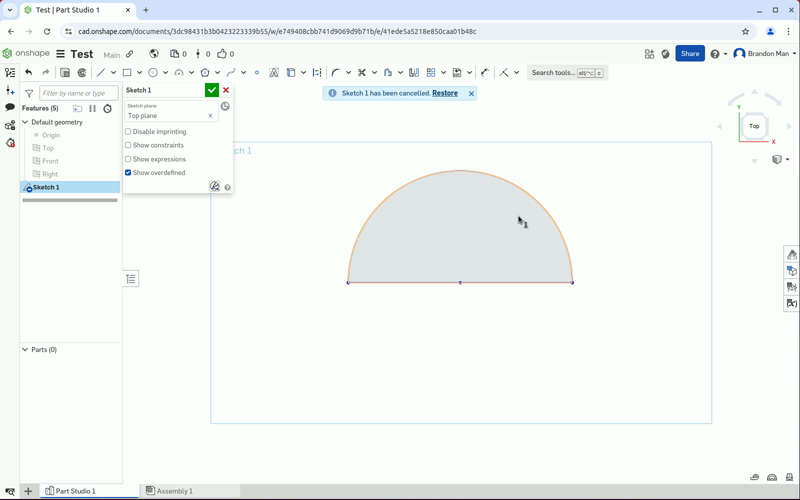
mouse_move(73, 352)
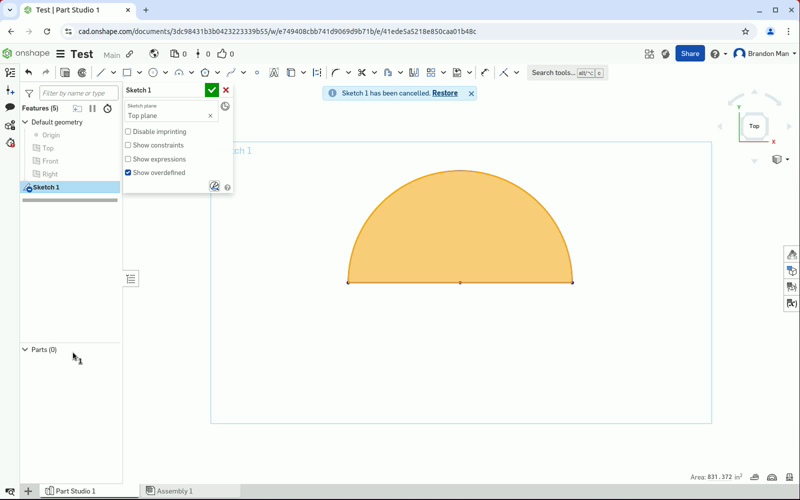
key(shift+y)
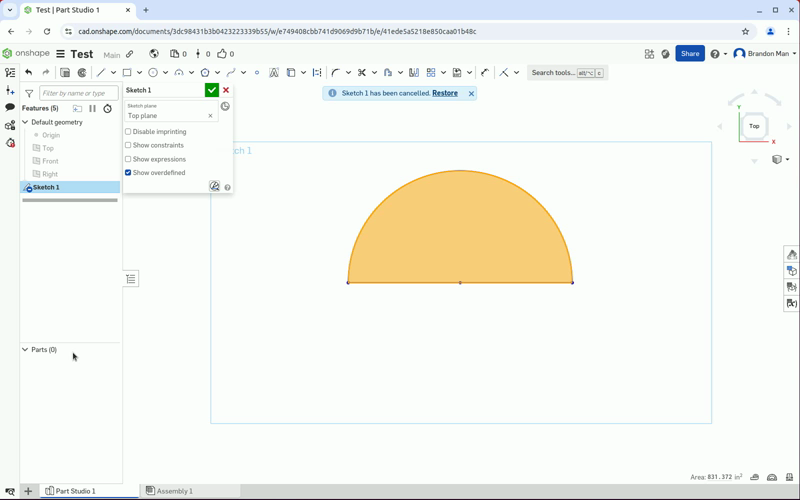
key(shift+e)
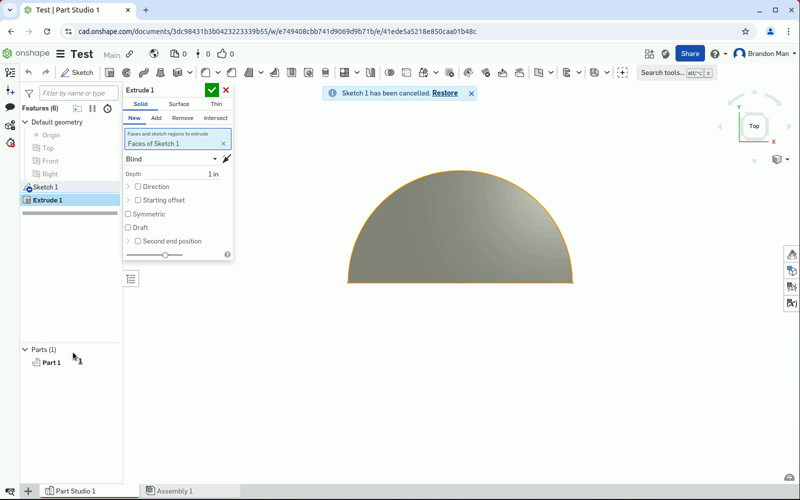
mouse_move(143, 106)
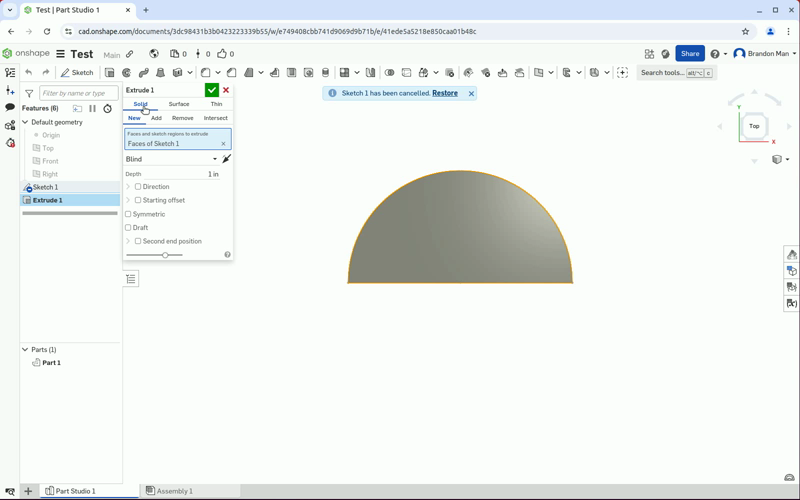
click(143, 106)
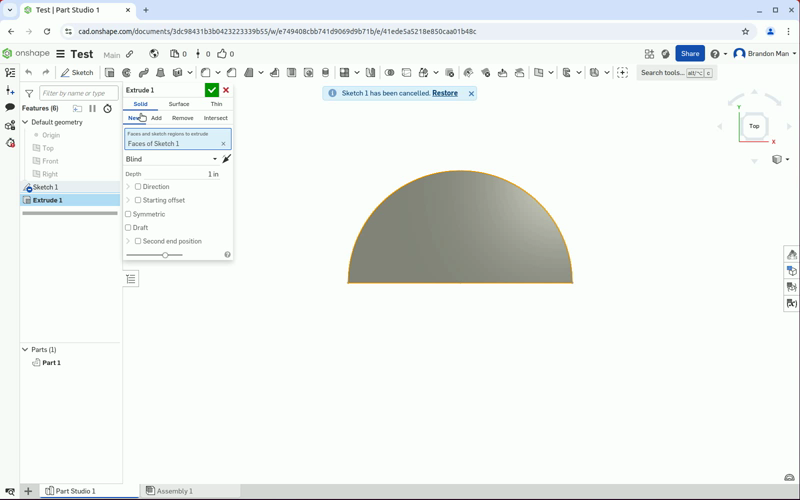
mouse_move(137, 120)
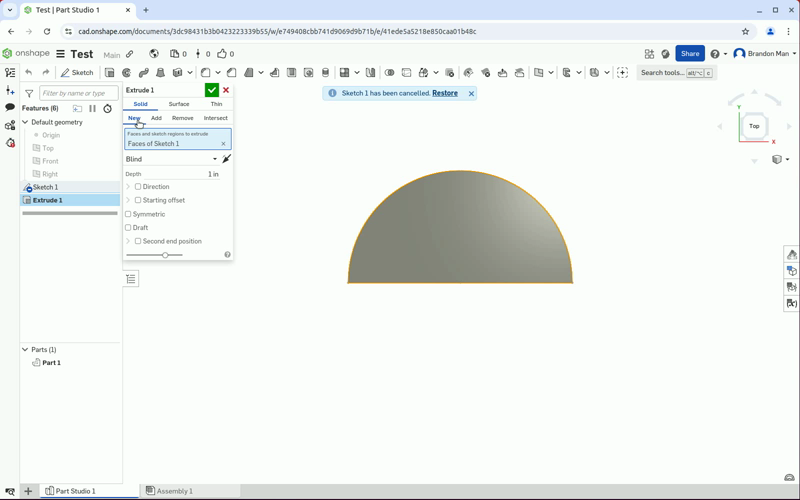
click(137, 120)
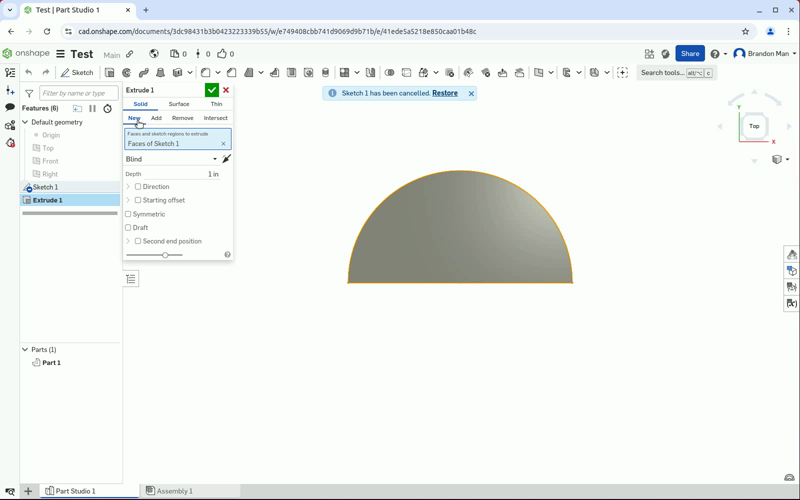
key(tab, 4)
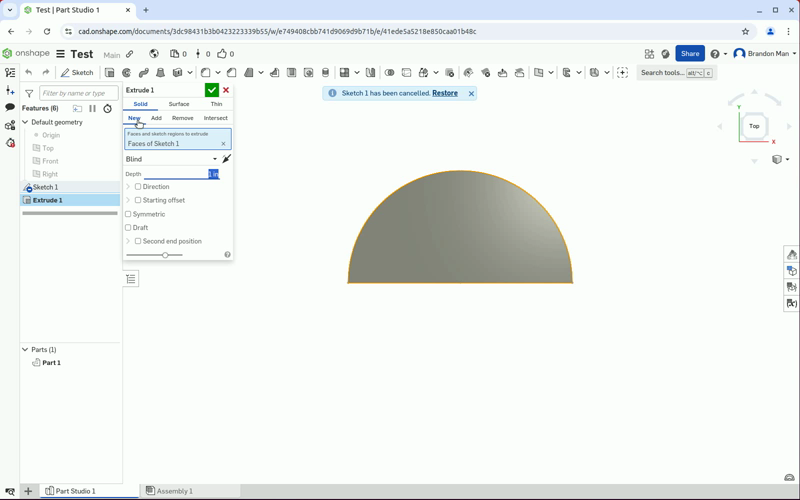
text(4.814)
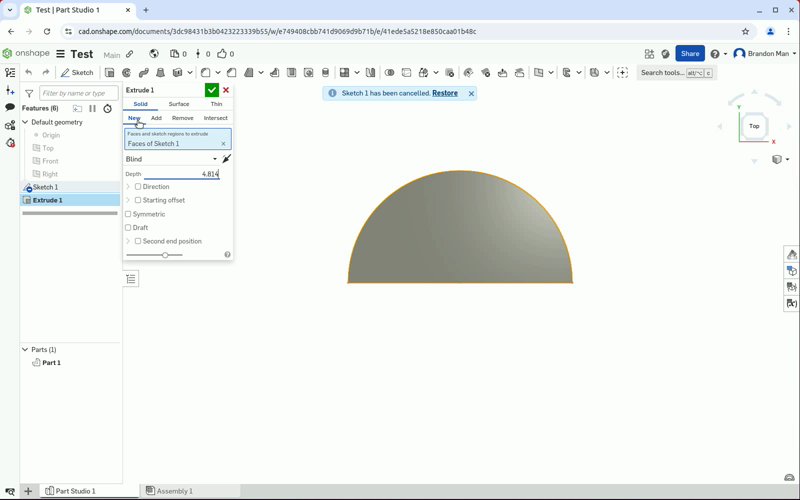
key(tab, 3)
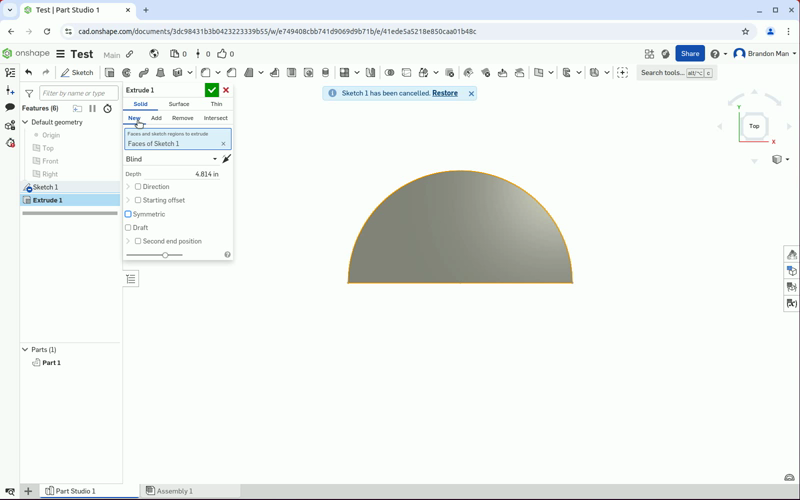
key(space)
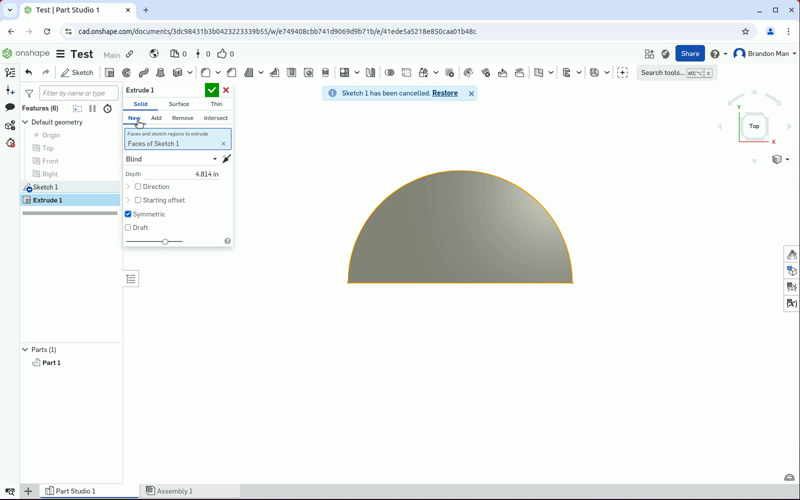
key(enter)
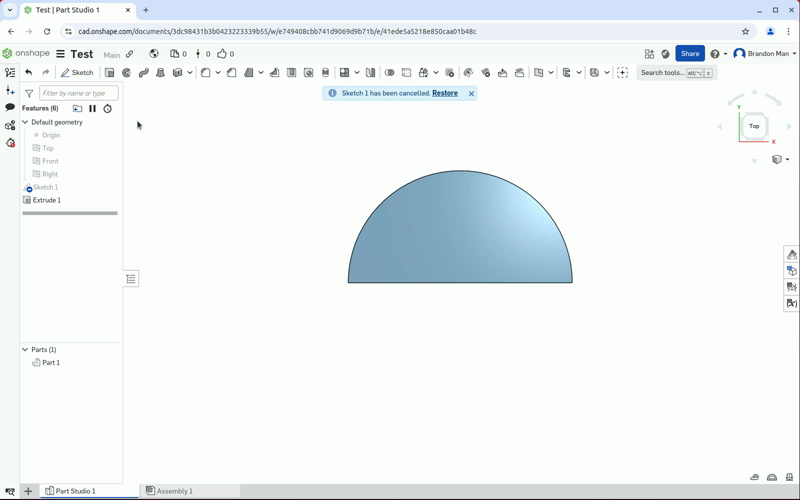
key(shift+h)
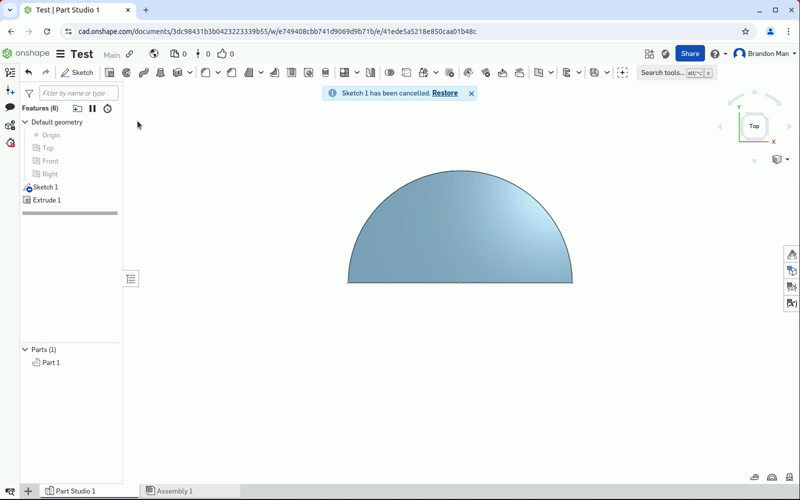
key(shift+h)
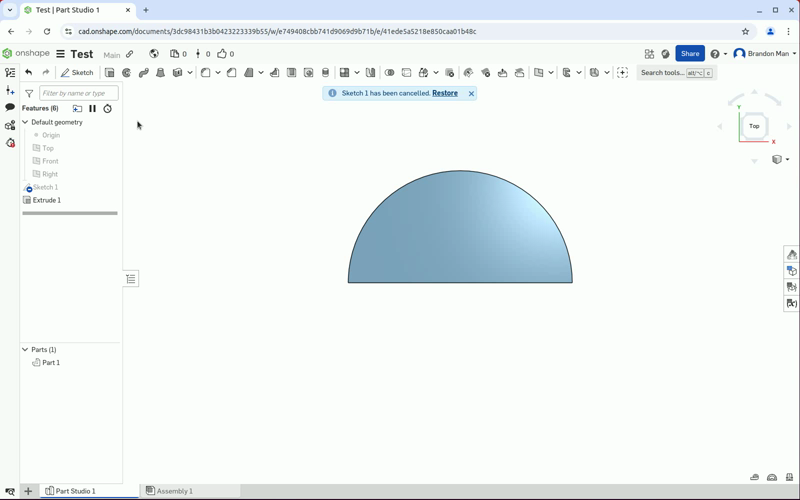
mouse_move(73, 189)
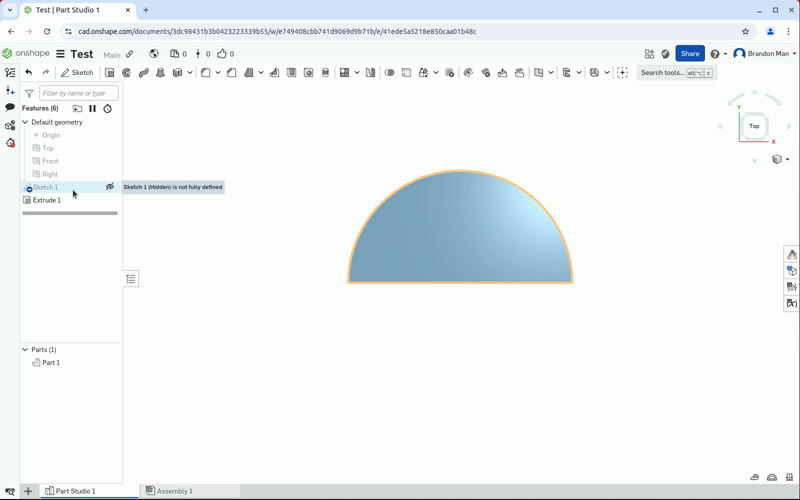
click(73, 189)
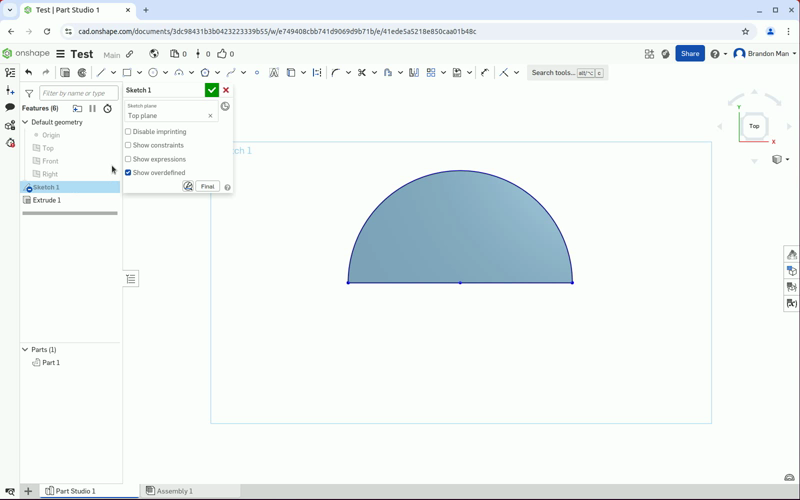
mouse_move(229, 92)
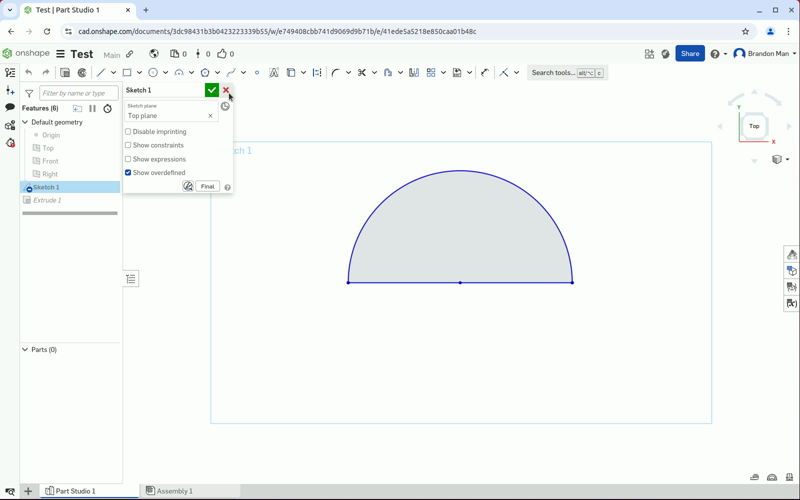
click(229, 92)
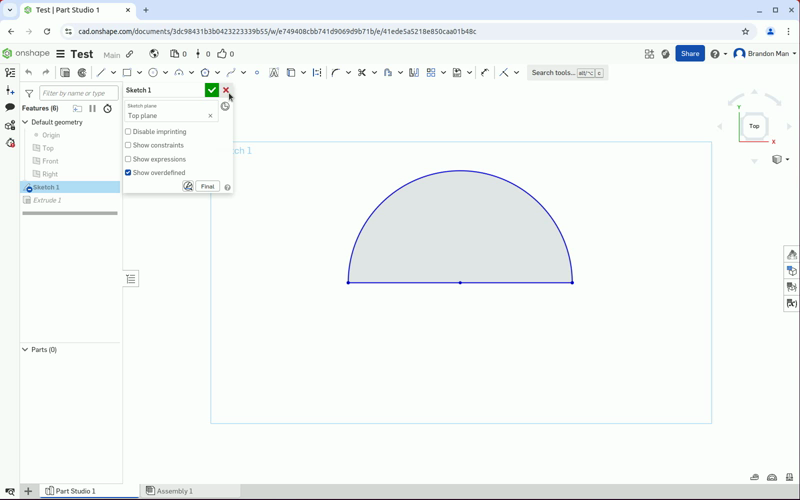
key(shift+s)
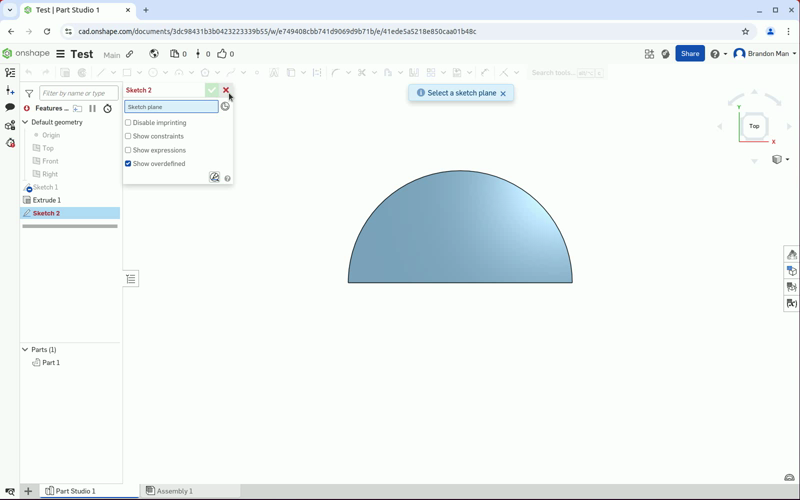
mouse_move(73, 150)
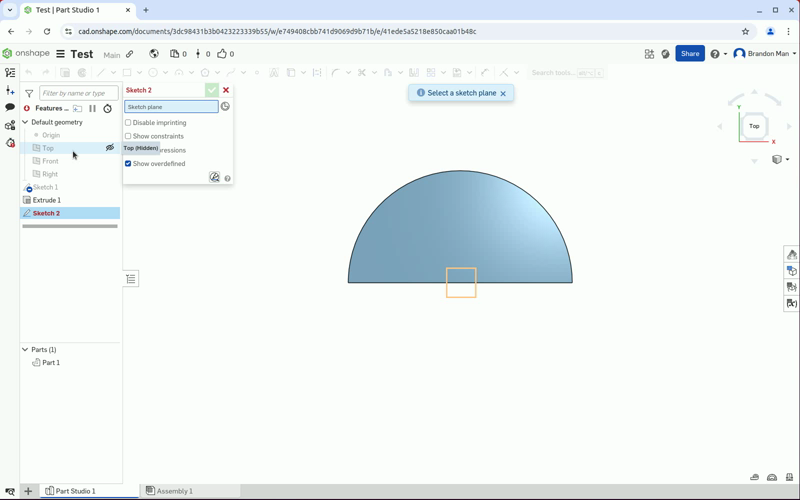
click(73, 150)
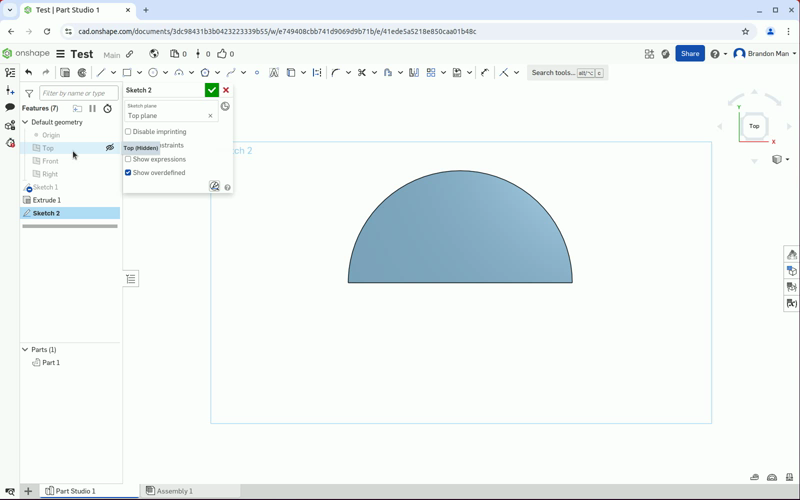
mouse_move(73, 352)
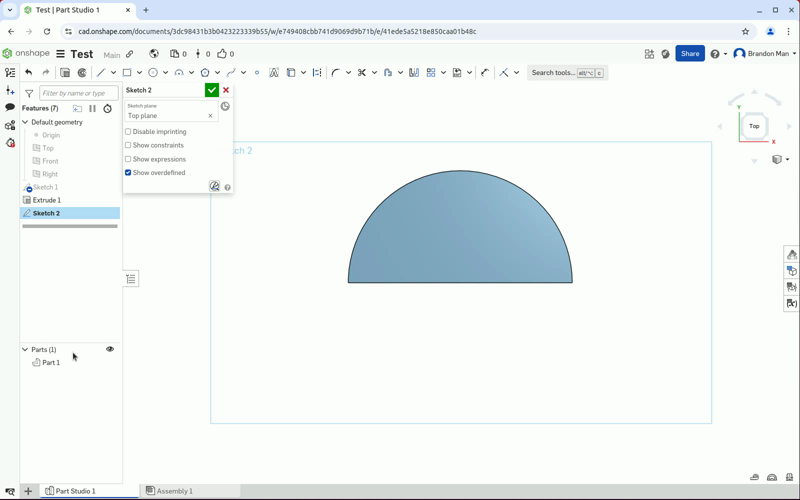
key(y)
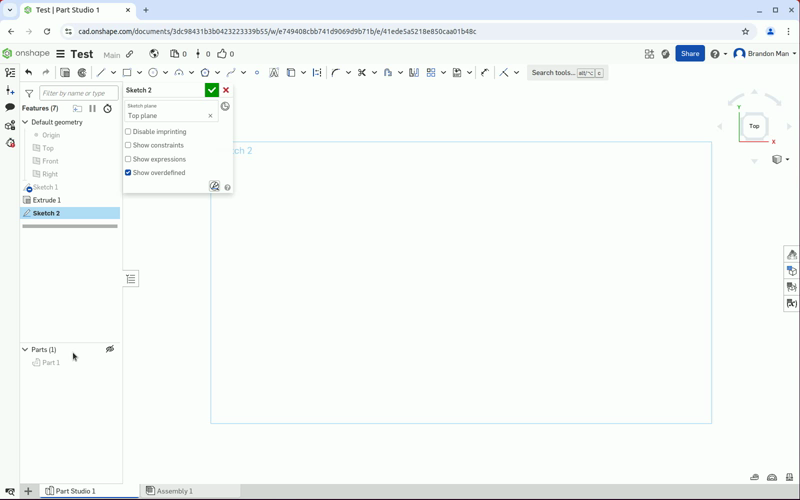
key(l)
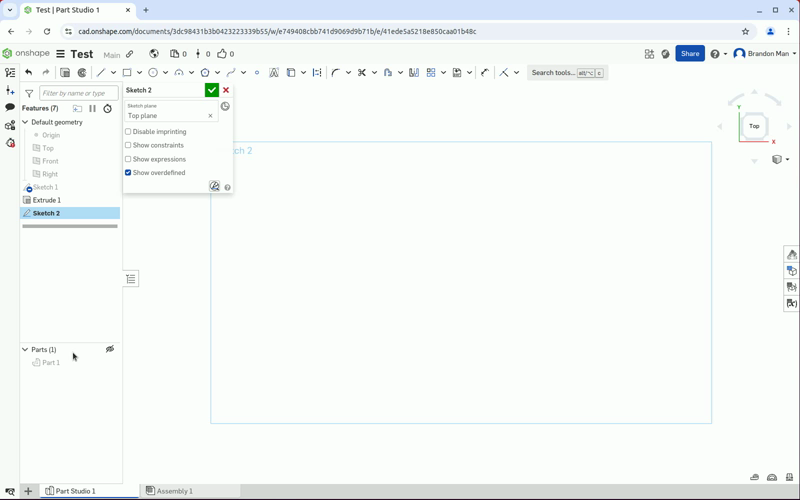
key_down(shift)
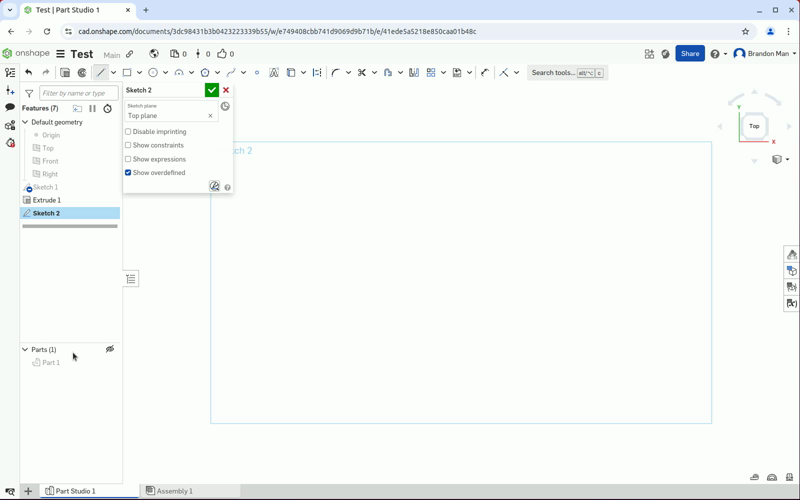
mouse_move(371, 270)
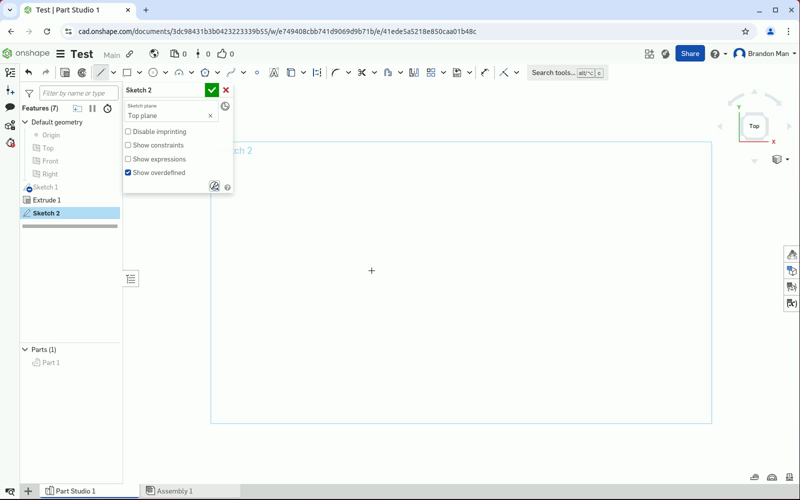
click(371, 270)
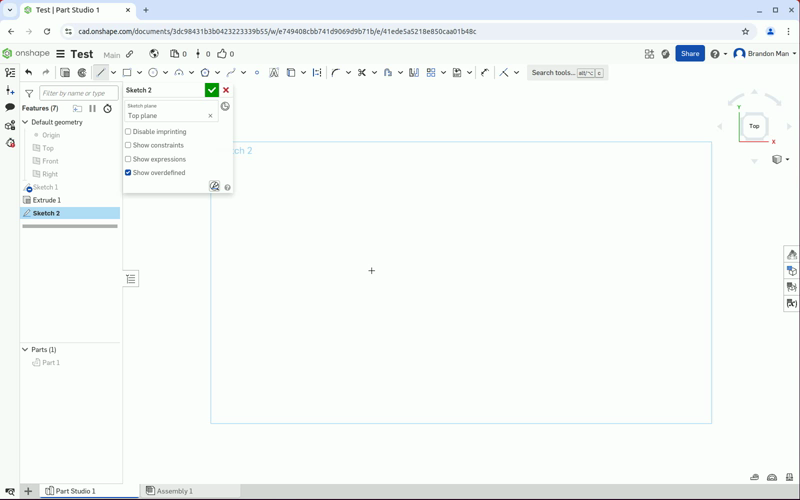
key_up(shift)
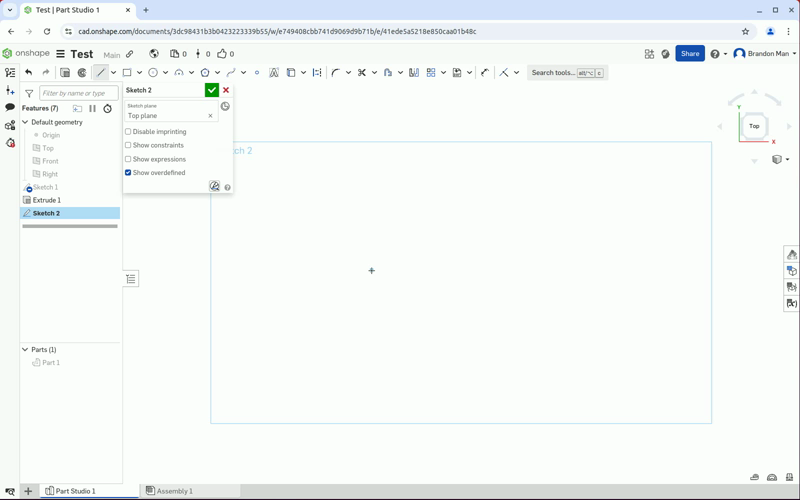
key_down(shift)
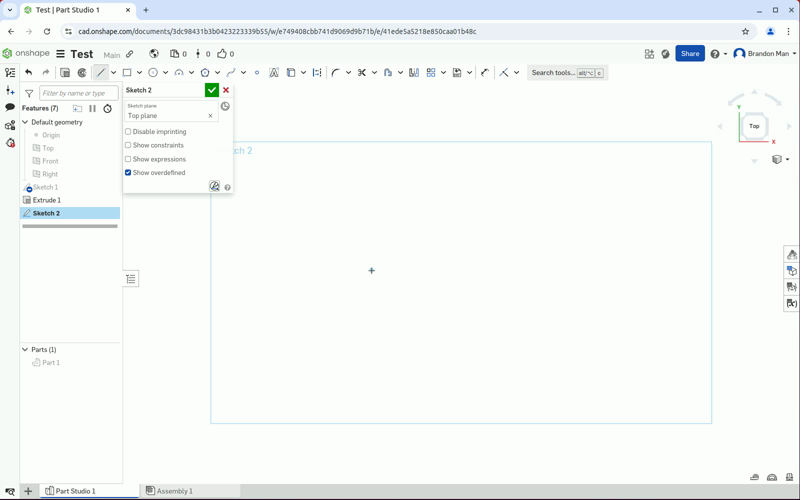
mouse_move(549, 270)
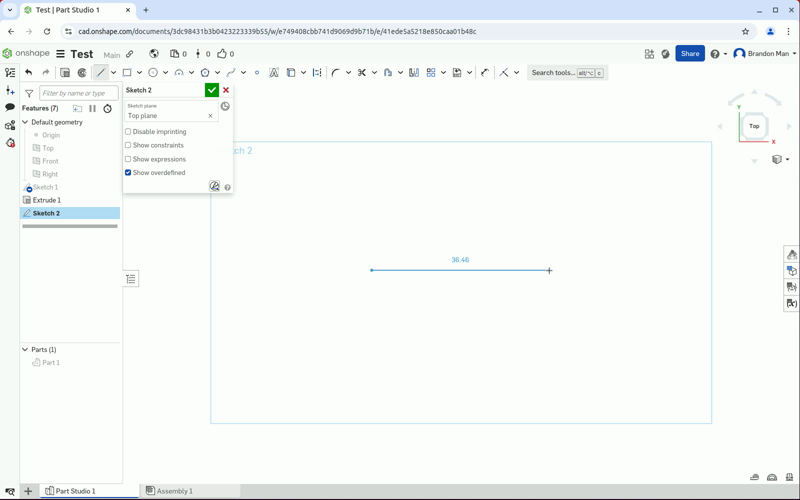
click(549, 270)
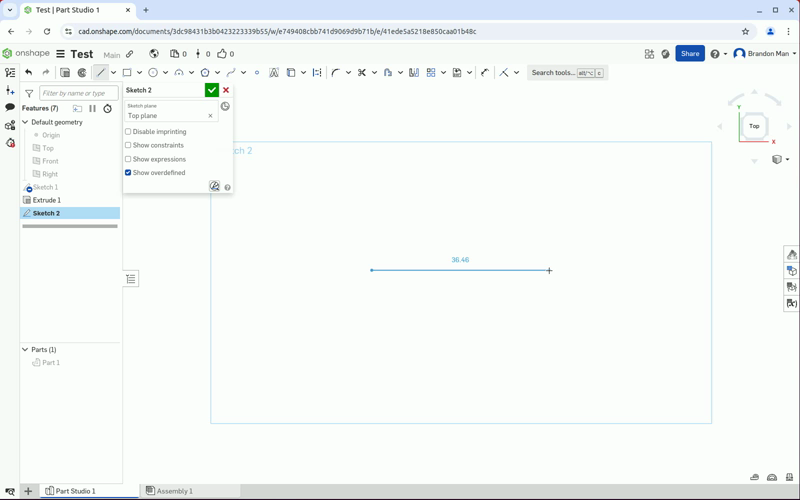
key_up(shift)
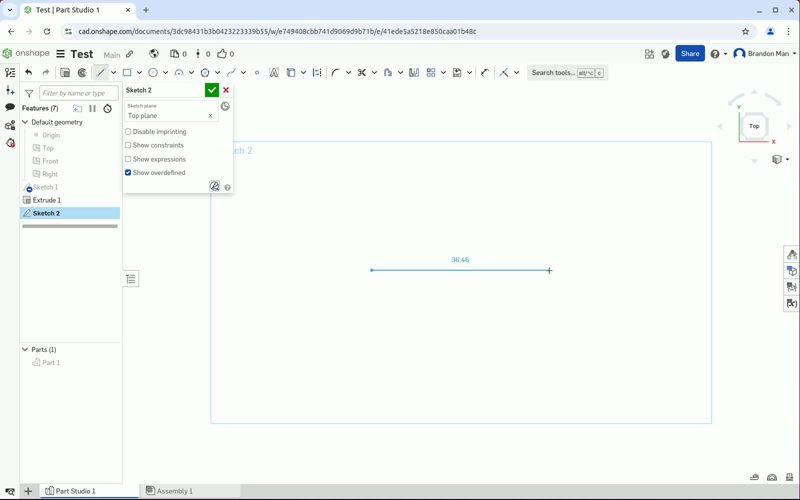
key(esc)
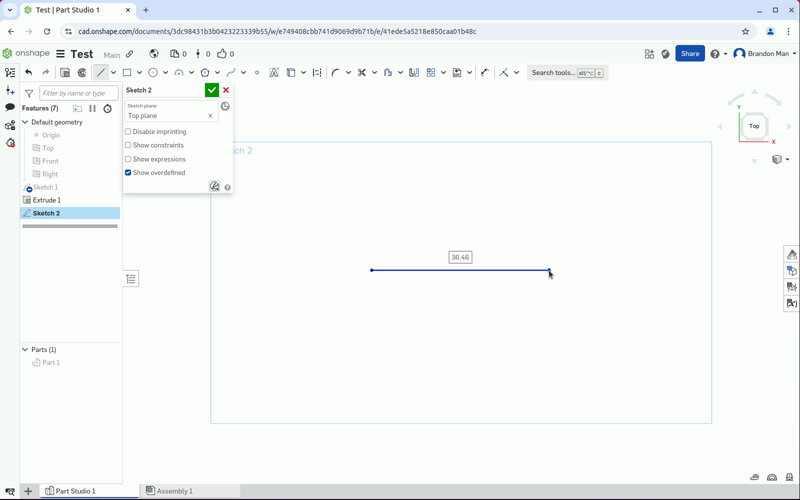
key(a)
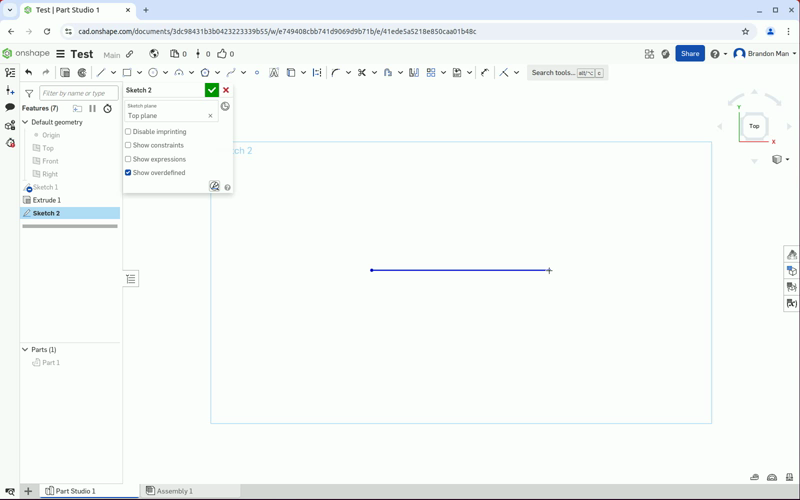
mouse_move(549, 270)
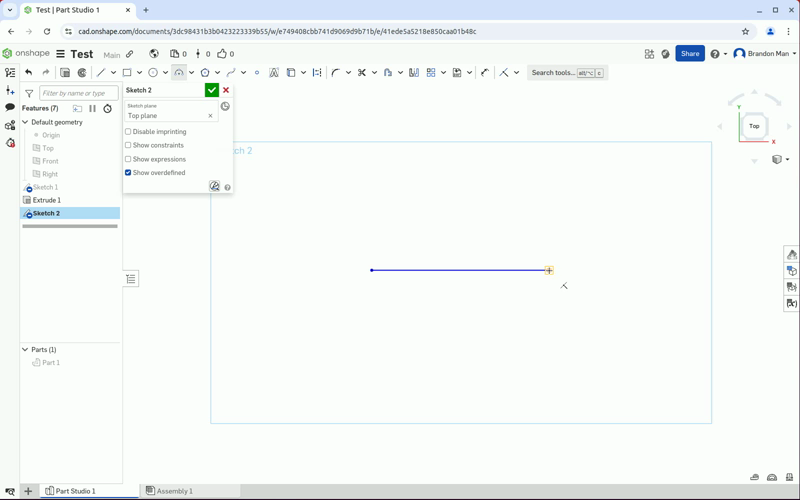
click(549, 270)
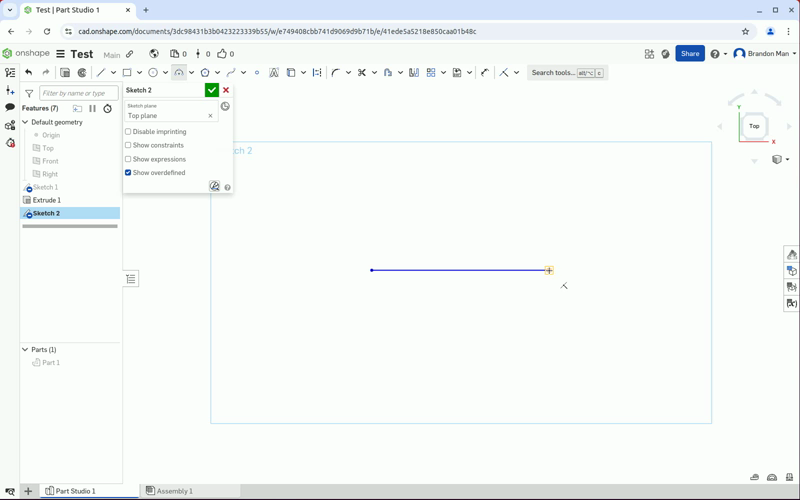
mouse_move(371, 270)
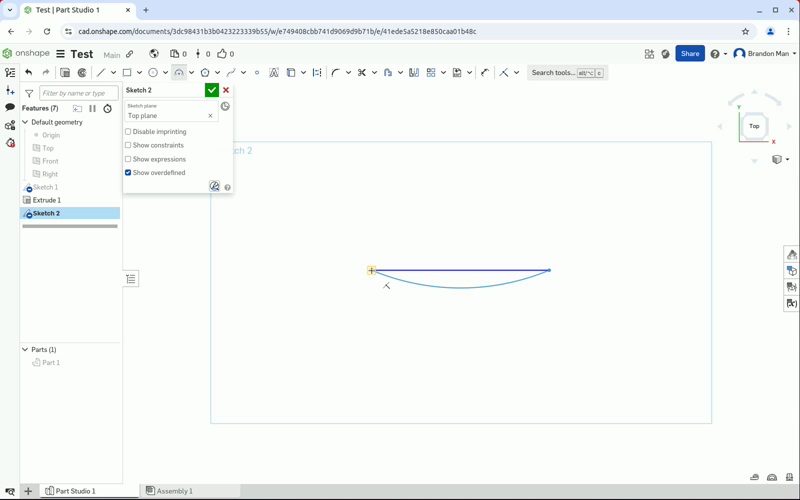
click(371, 270)
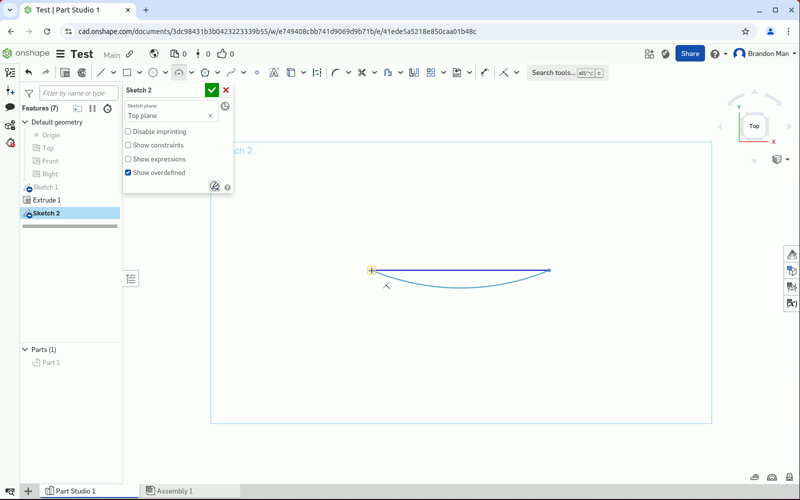
key_down(shift)
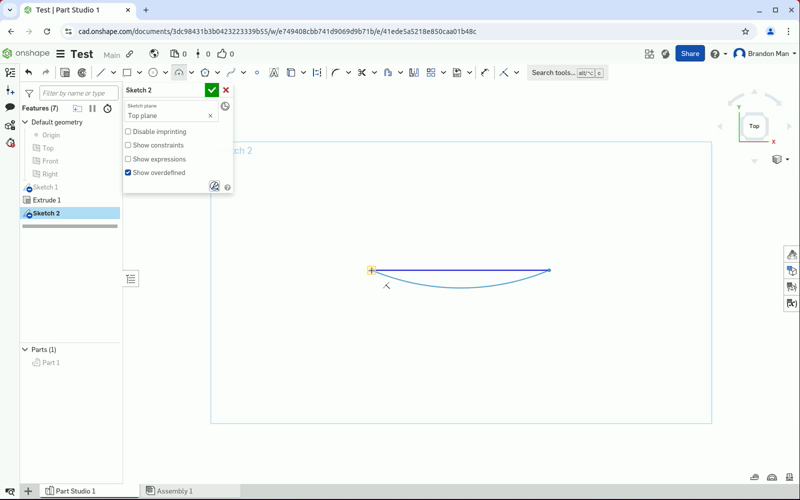
mouse_move(460, 193)
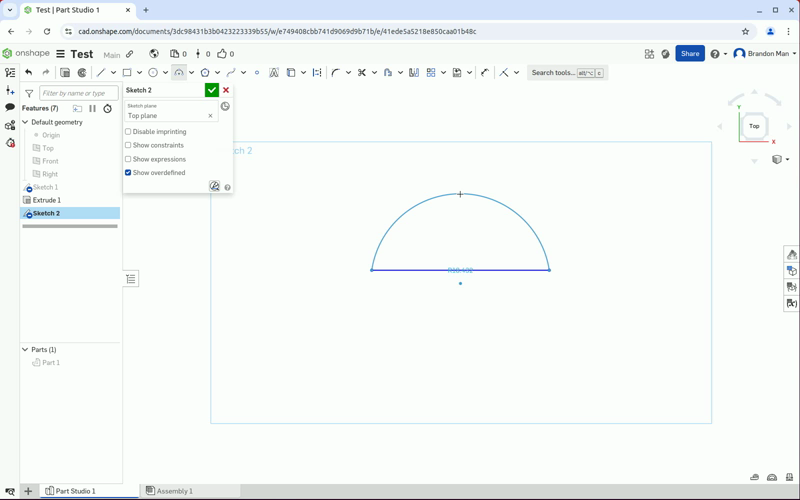
click(460, 193)
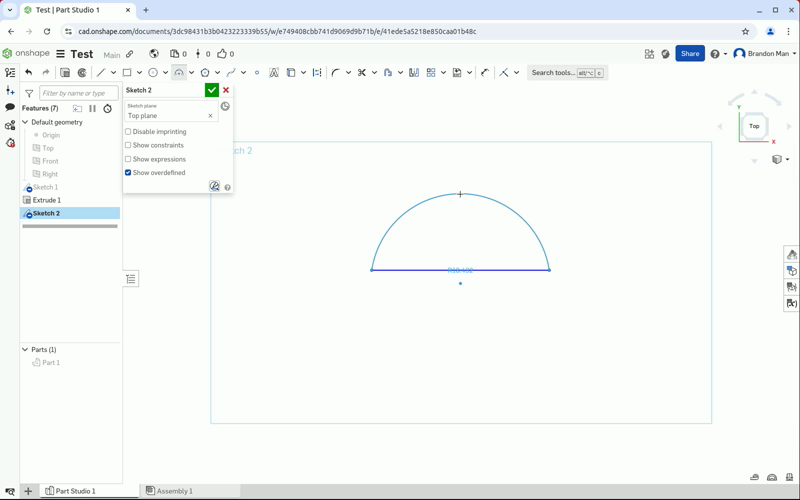
key_up(shift)
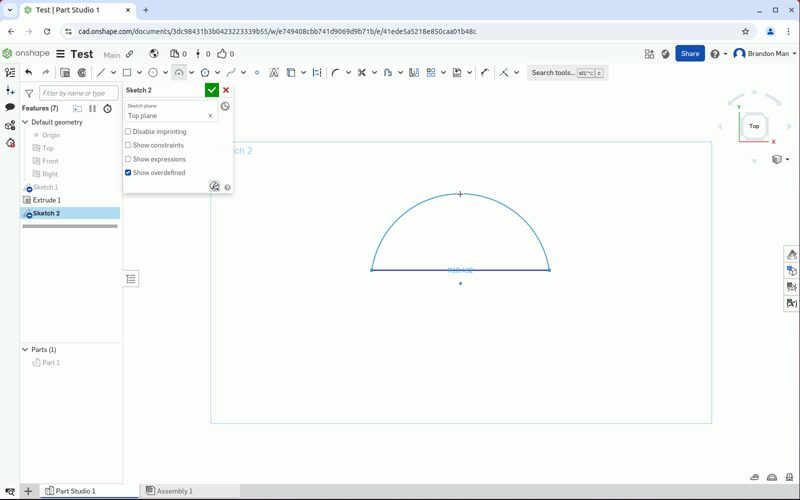
key(esc)
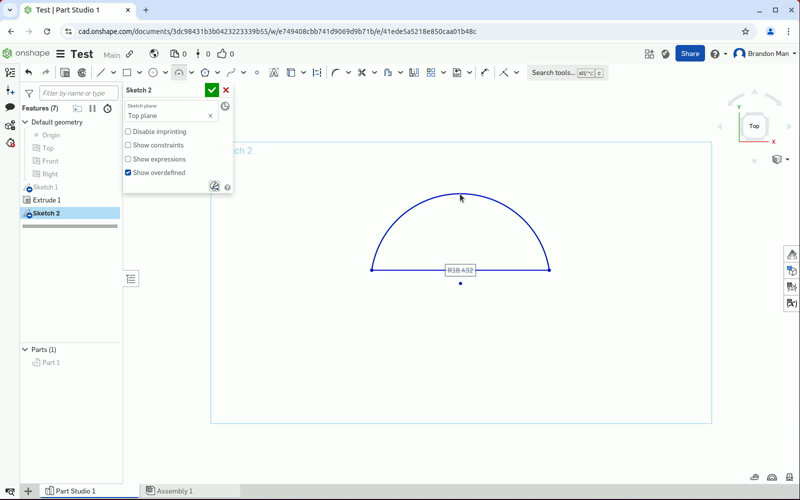
mouse_move(399, 232)
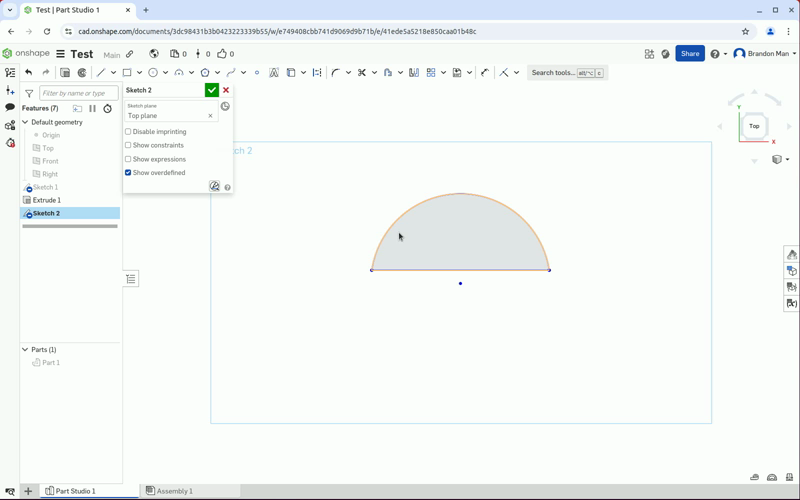
click(399, 232)
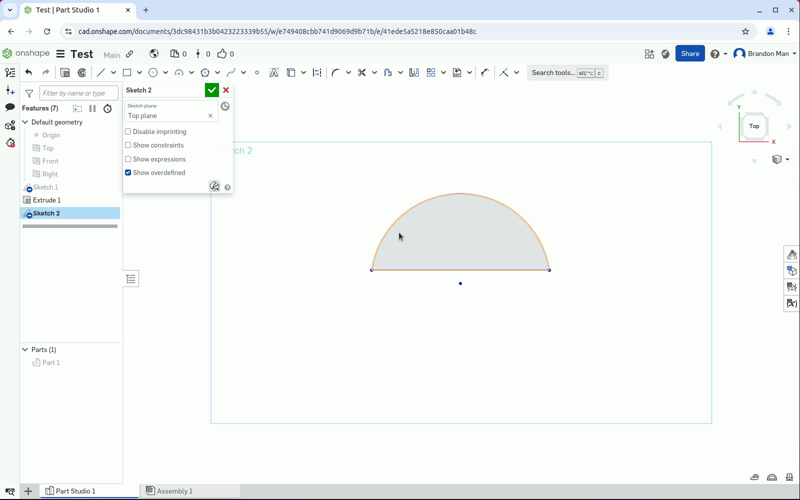
mouse_move(73, 352)
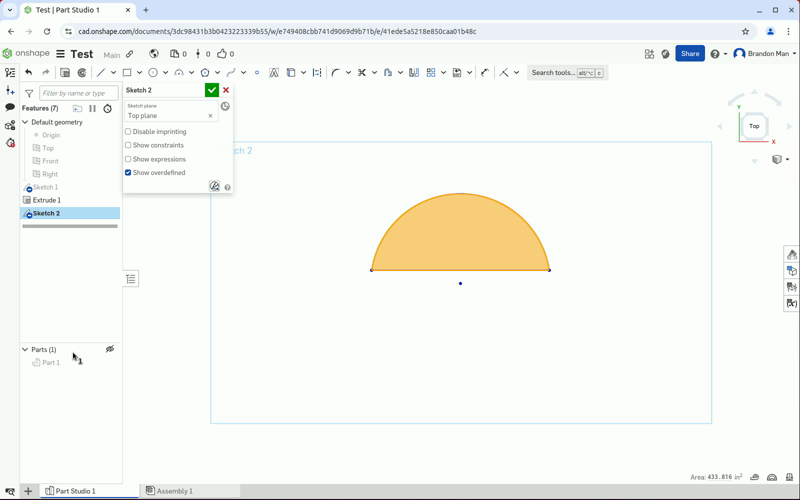
key(shift+y)
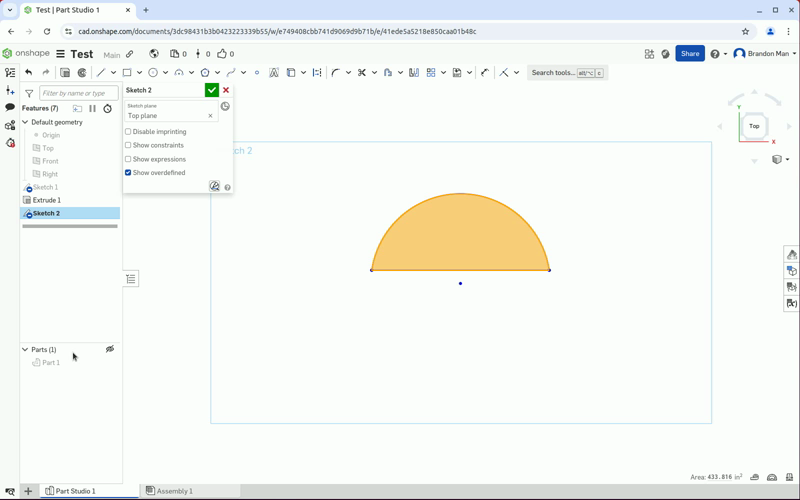
key(shift+e)
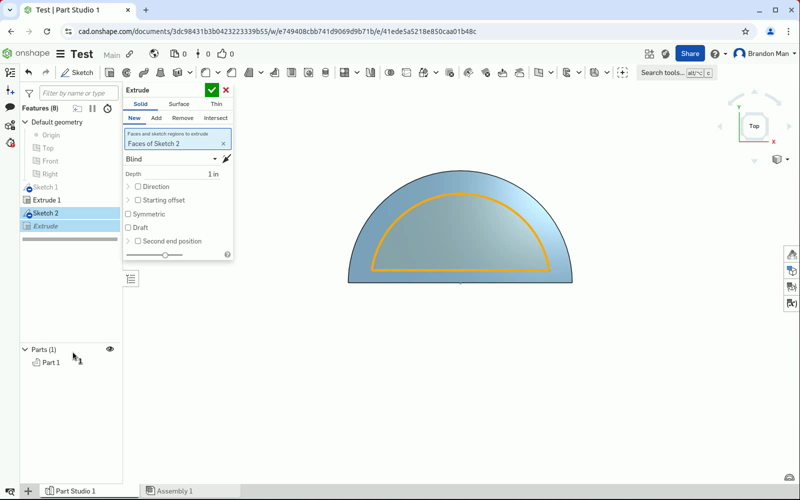
mouse_move(143, 106)
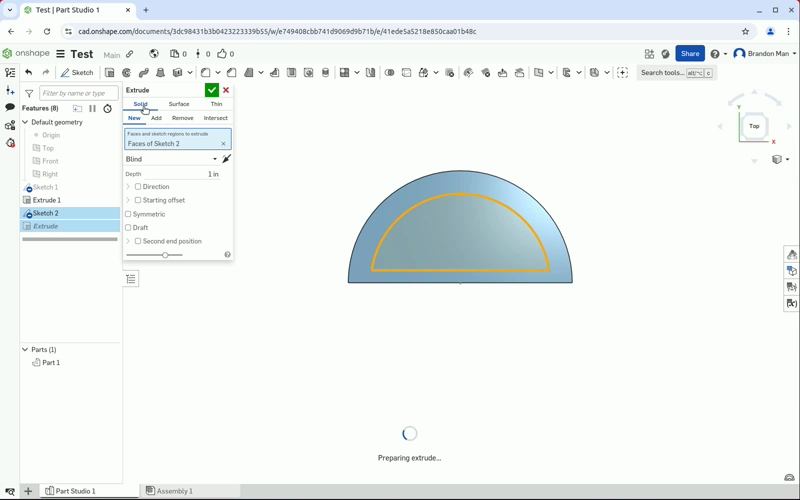
click(143, 106)
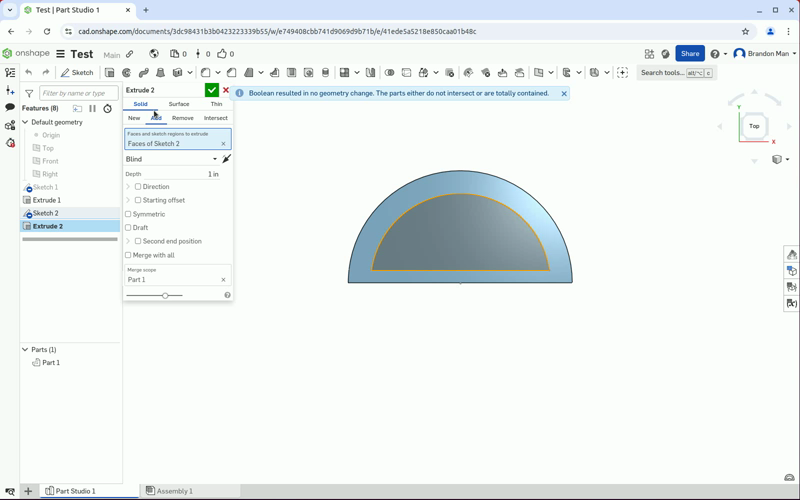
mouse_move(186, 120)
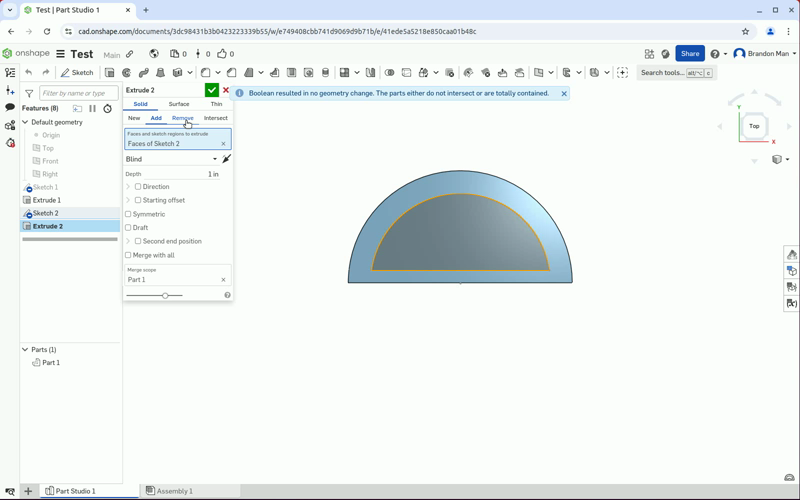
click(186, 120)
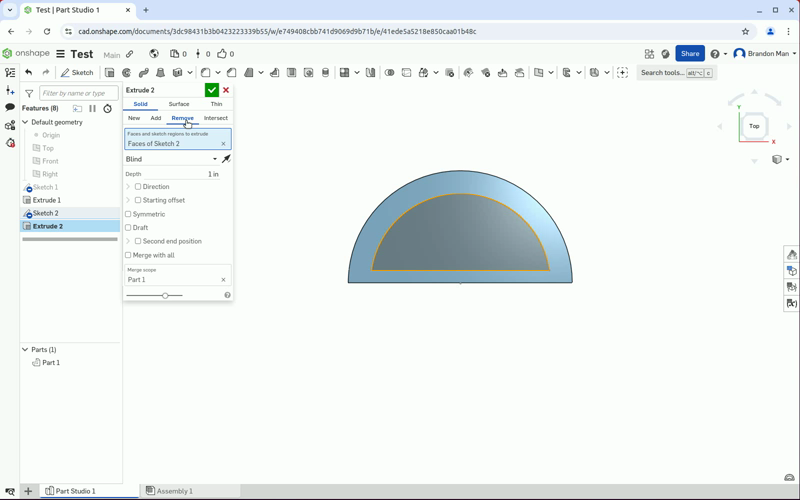
key(tab, 4)
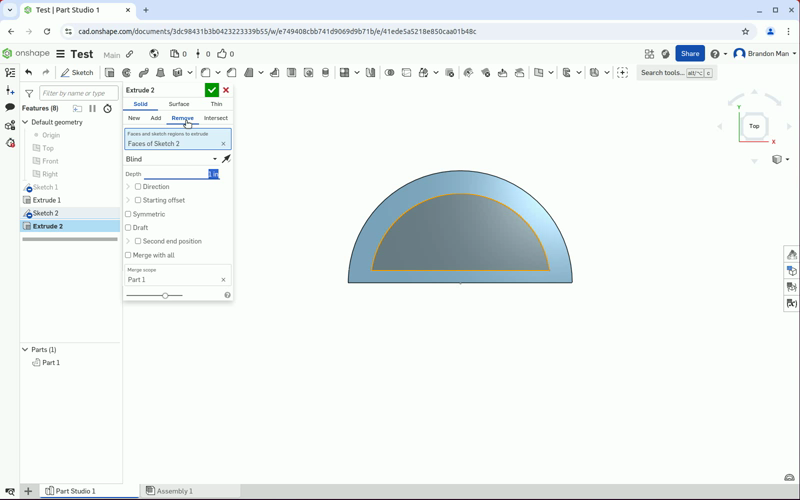
text(9.147)
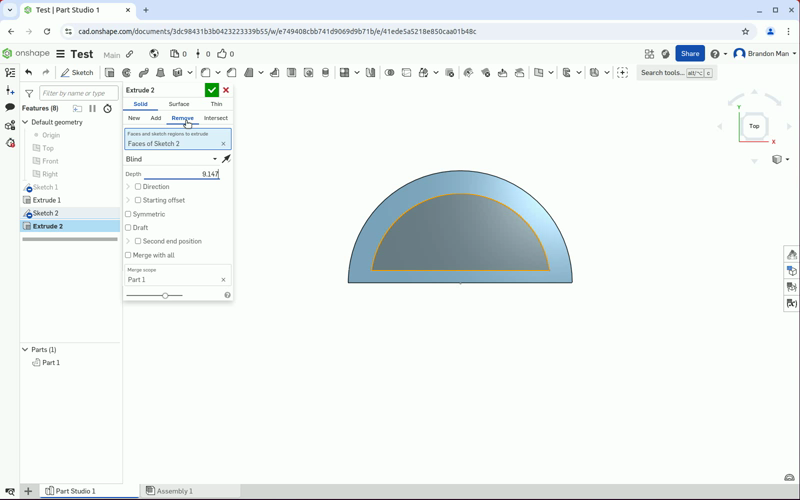
key(tab, 6)
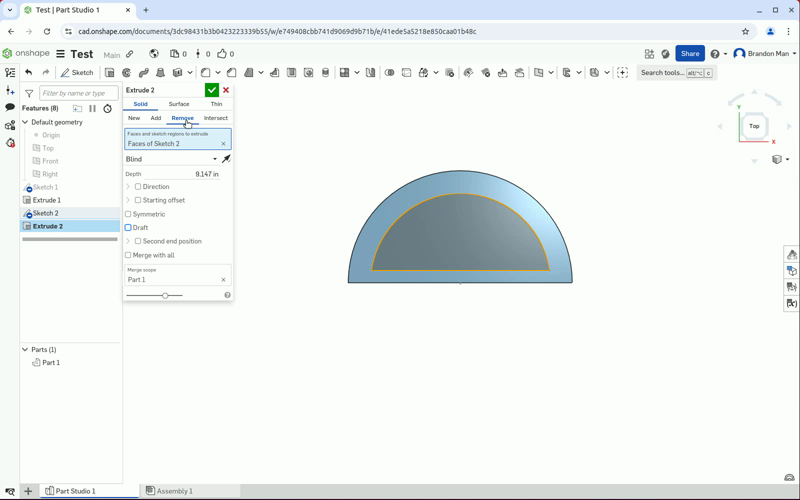
key(space)
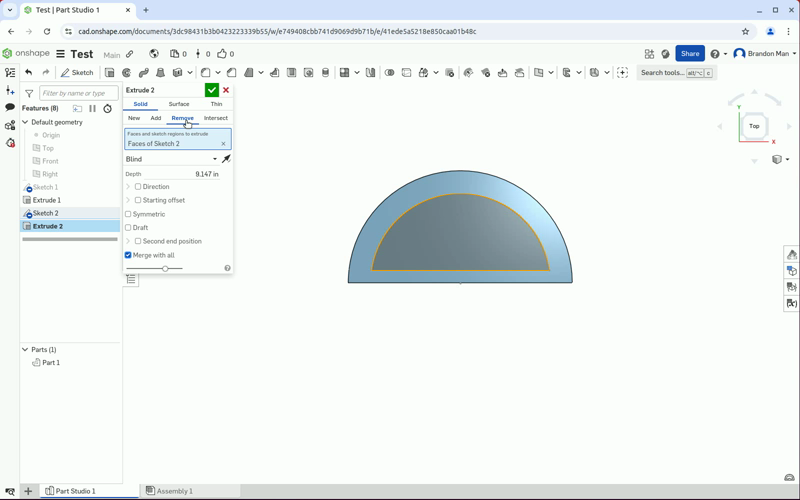
key(enter)
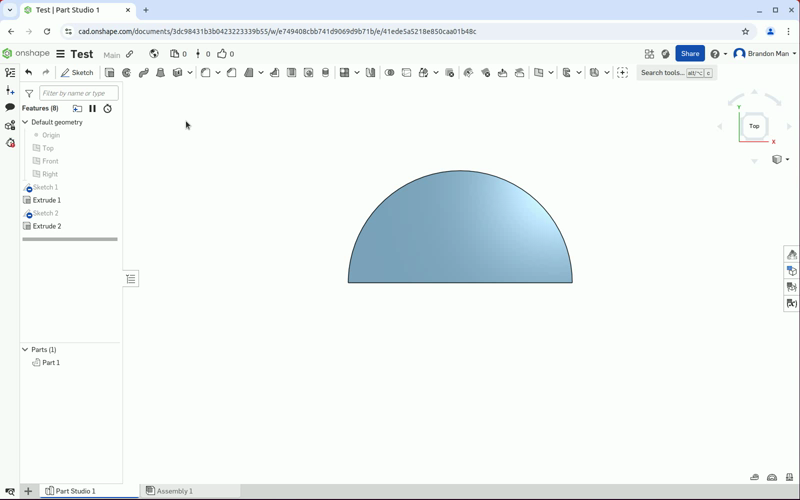
key(shift+h)
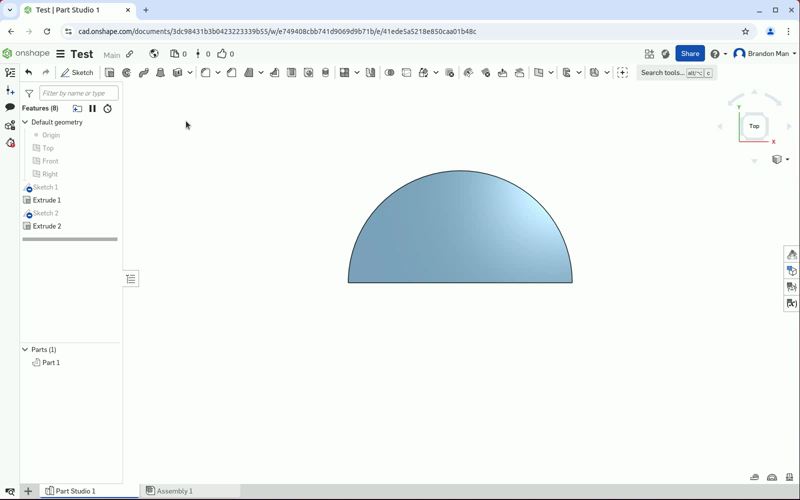
key(shift+h)
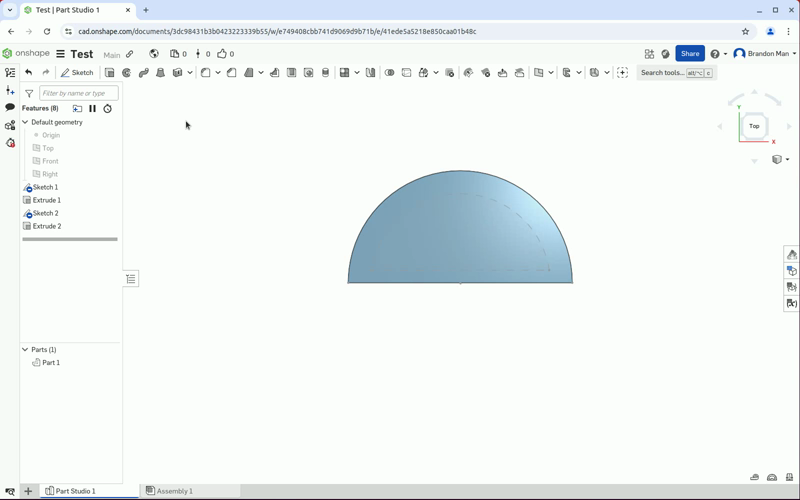
key(shift+7)
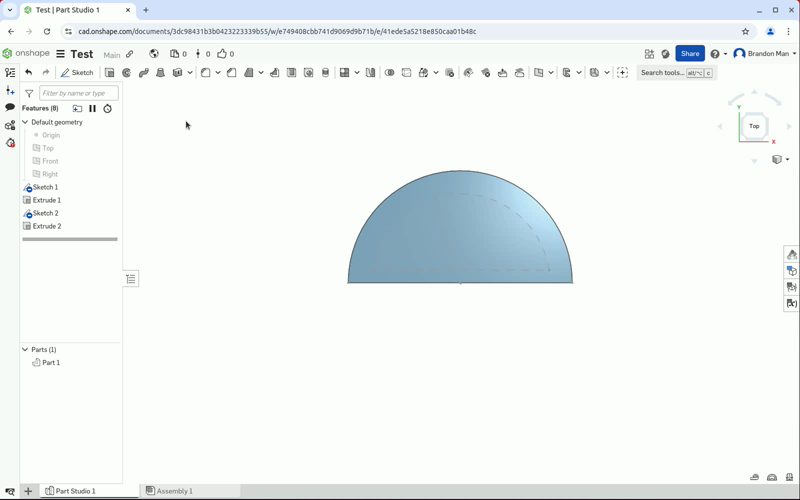
key(up, 3)
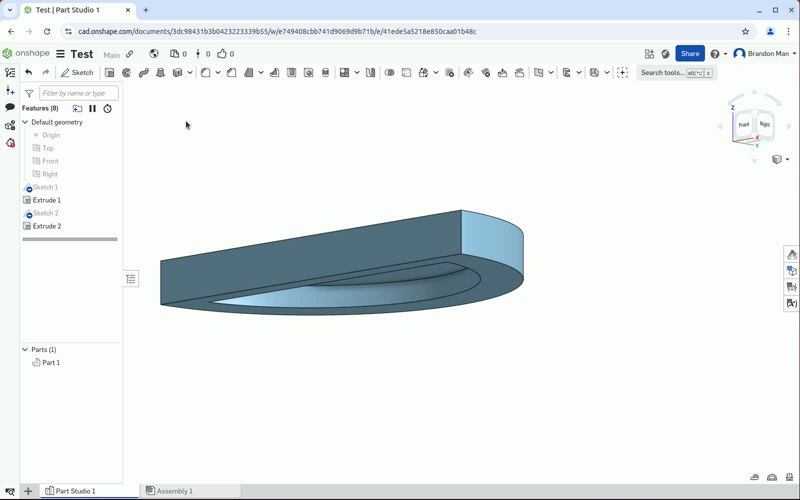
key(left, 3)
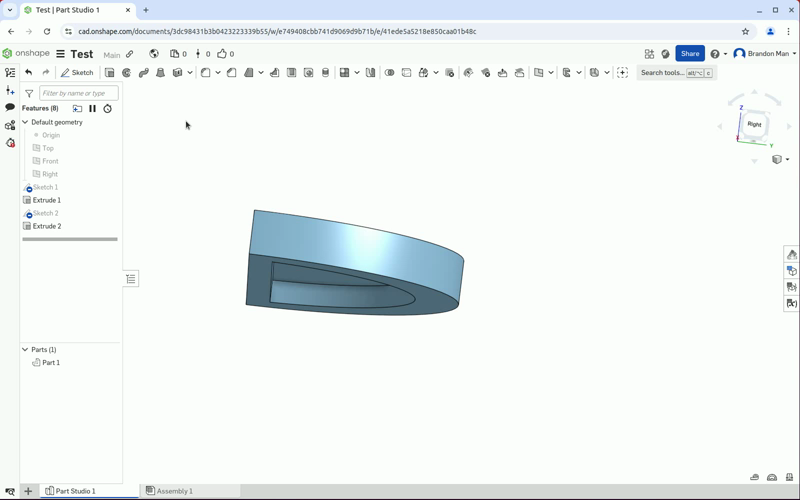
key(right, 3)
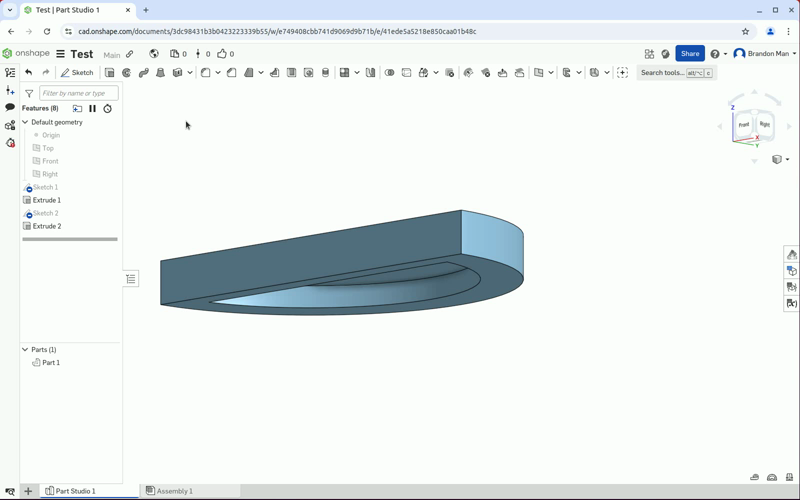
key(down, 3)
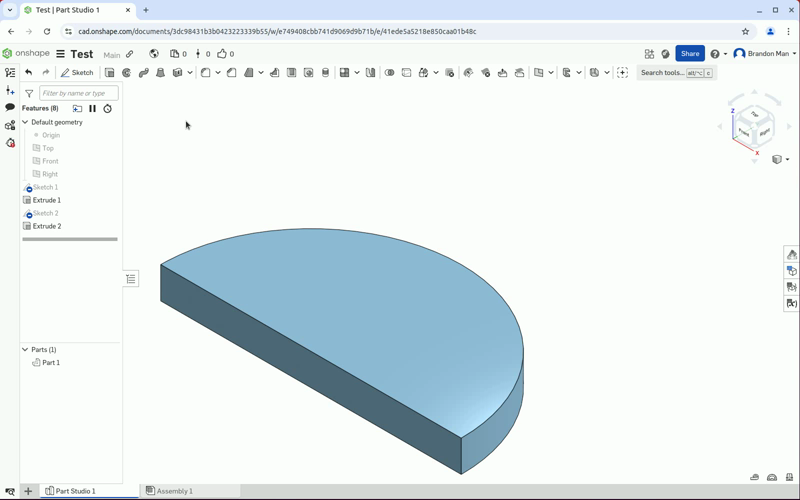
mouse_move(73, 189)
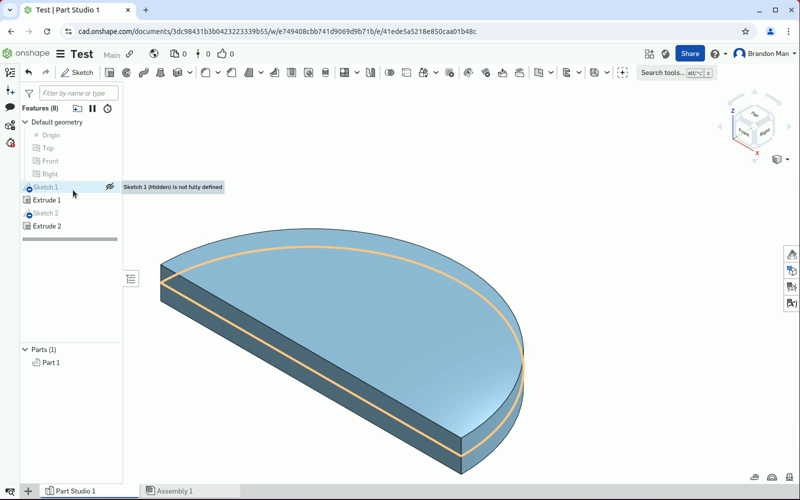
click(73, 189)